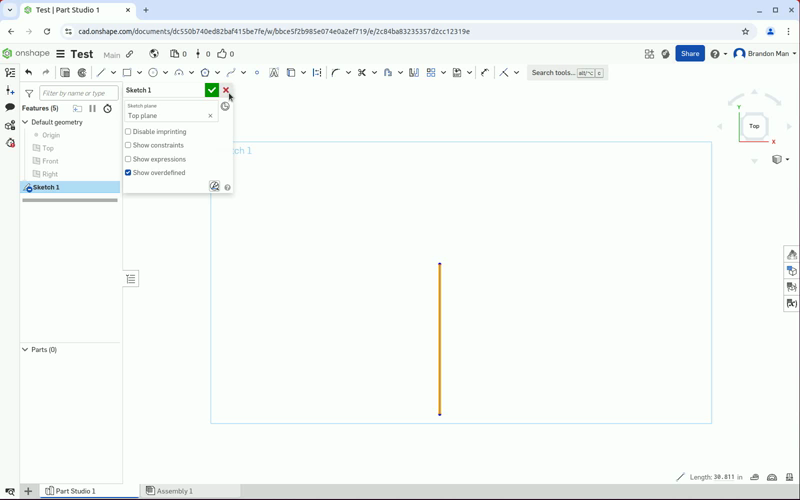
key(shift+h)
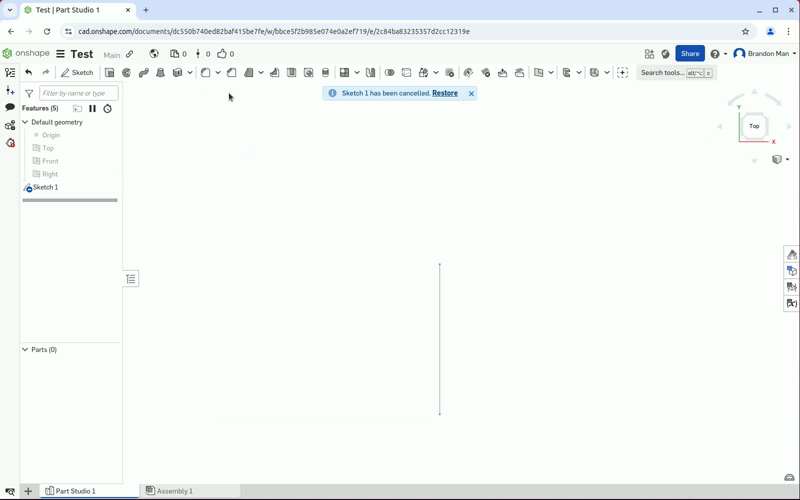
key(shift+s)
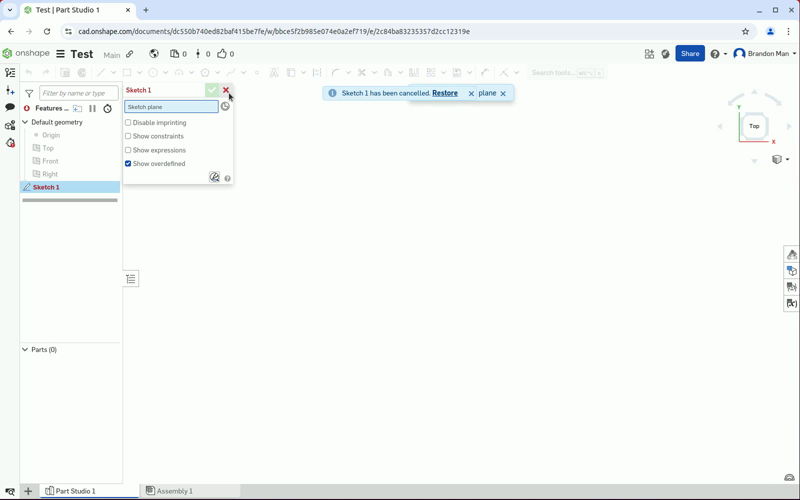
mouse_move(73, 150)
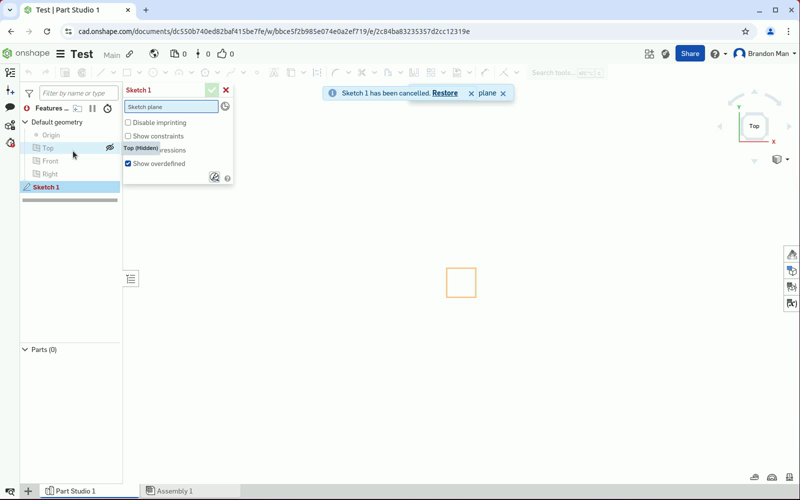
click(73, 150)
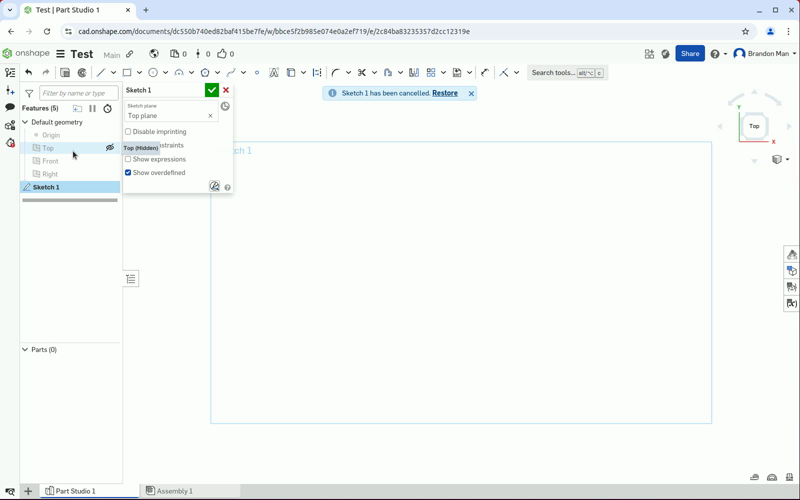
mouse_move(73, 352)
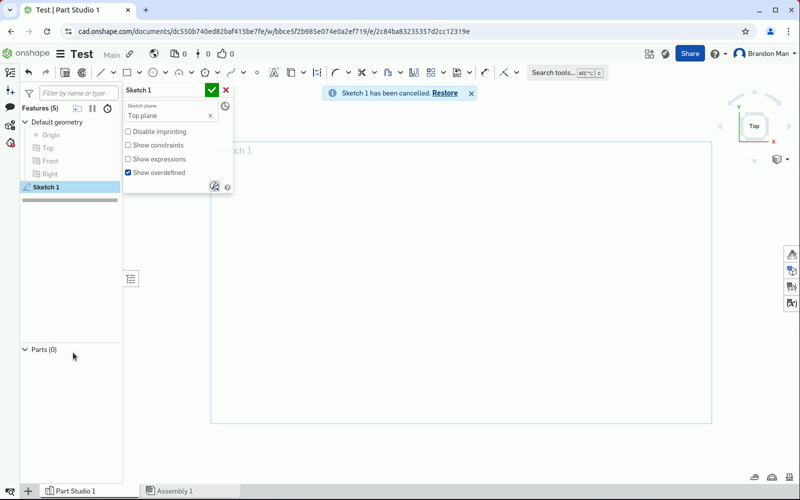
key(y)
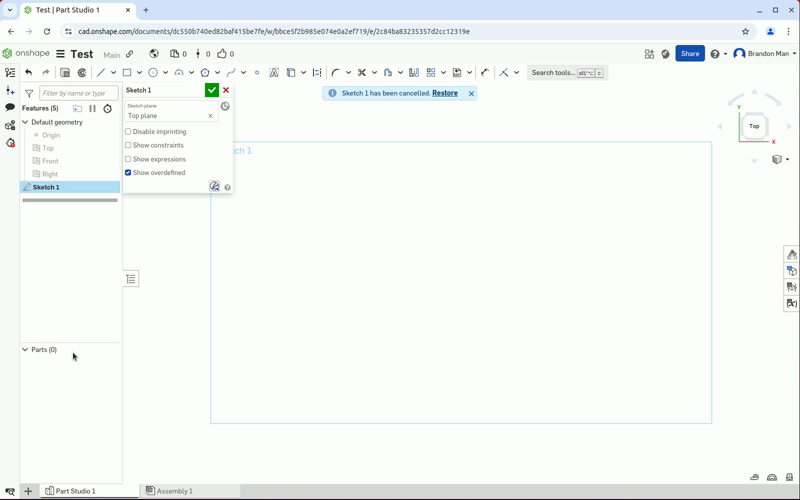
key(c)
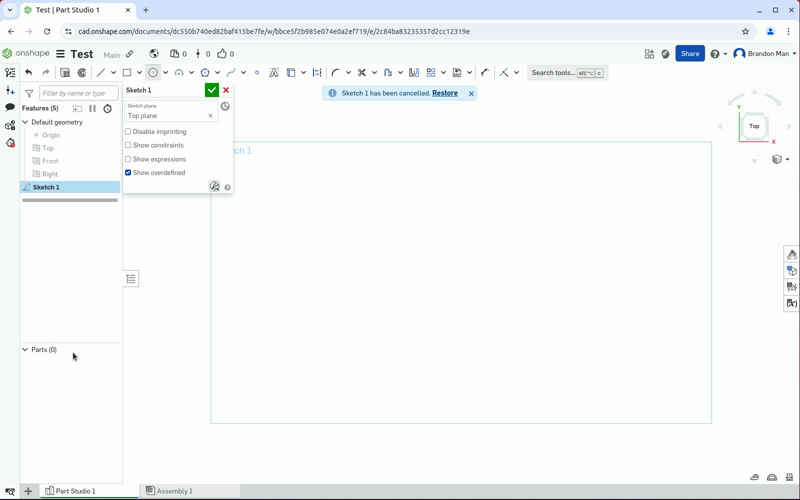
key_down(shift)
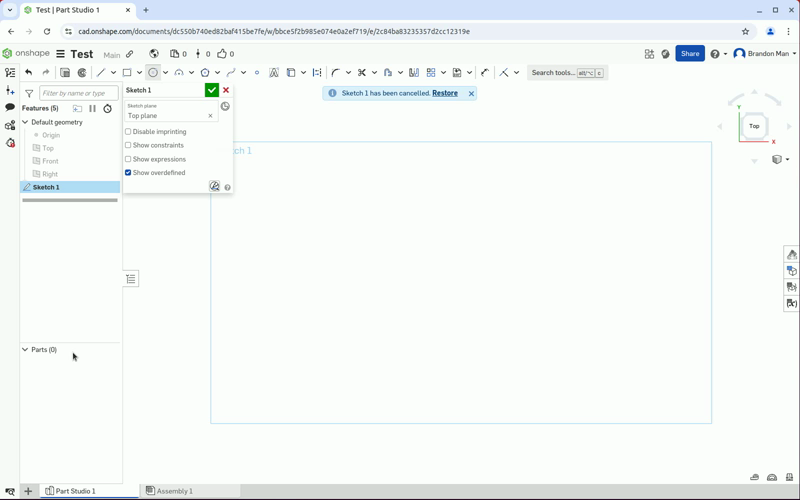
mouse_move(359, 322)
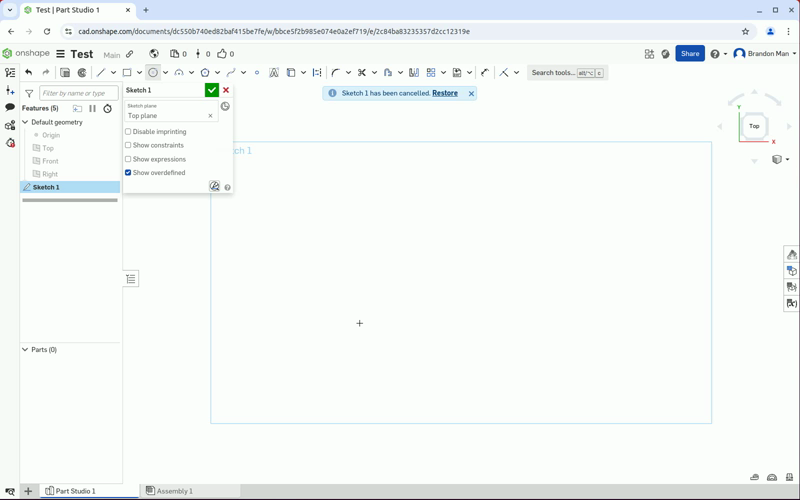
click(359, 322)
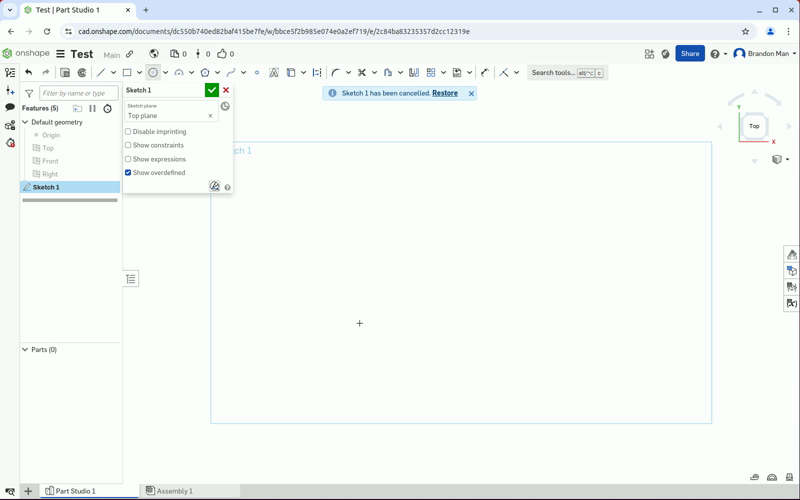
key_up(shift)
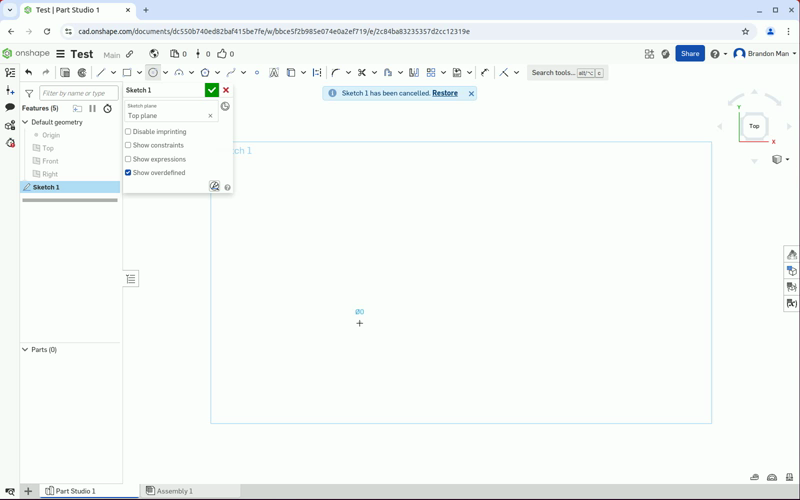
mouse_move(364, 322)
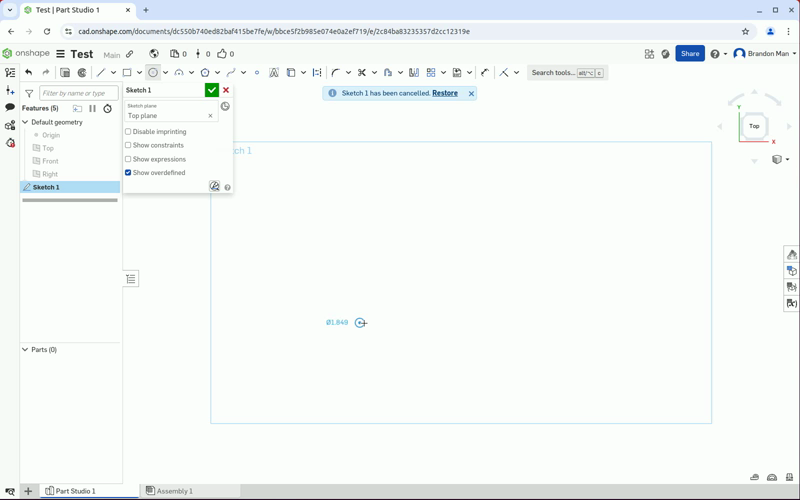
click(364, 322)
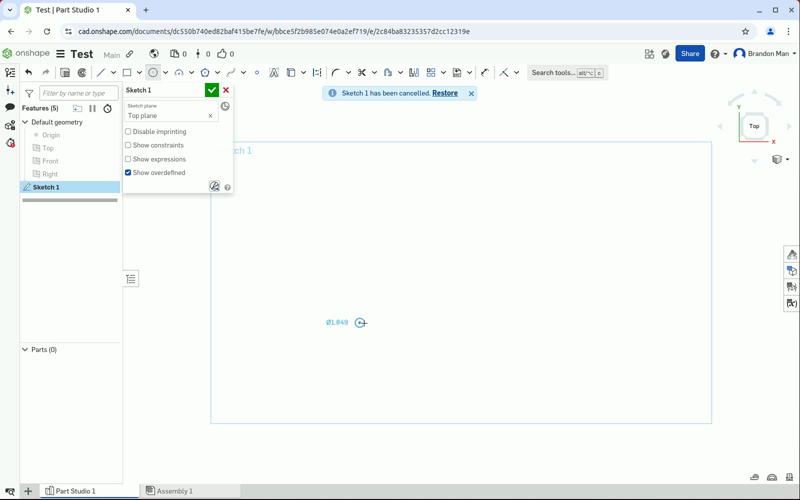
key(esc)
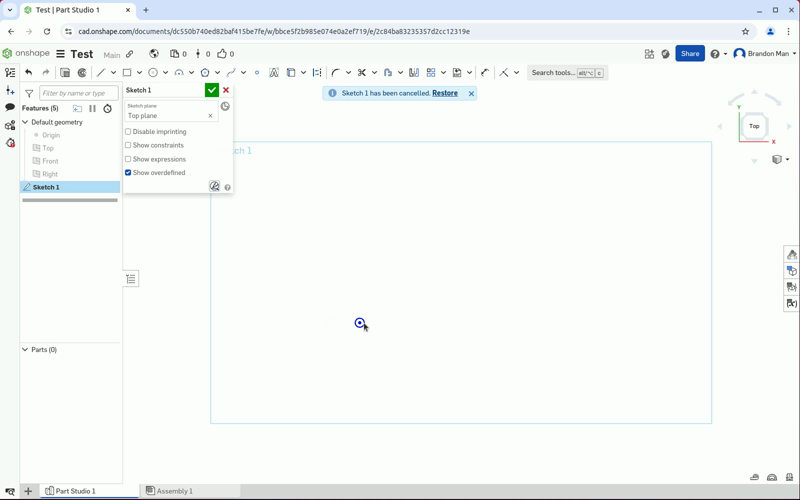
mouse_move(361, 323)
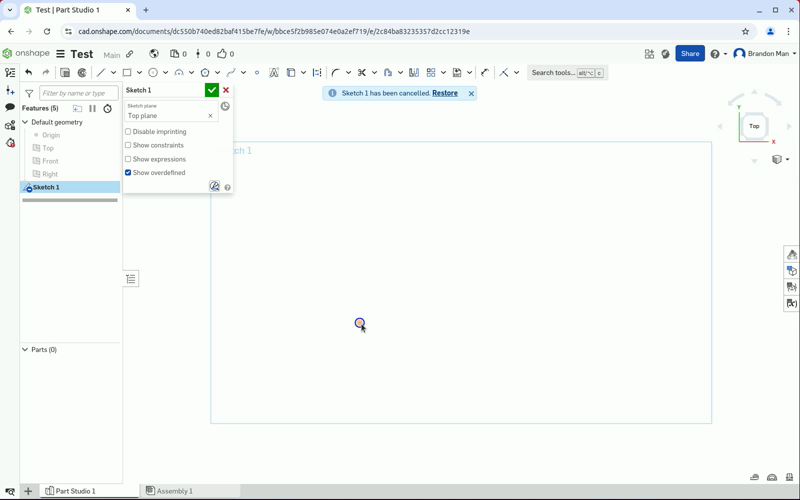
scroll(6)
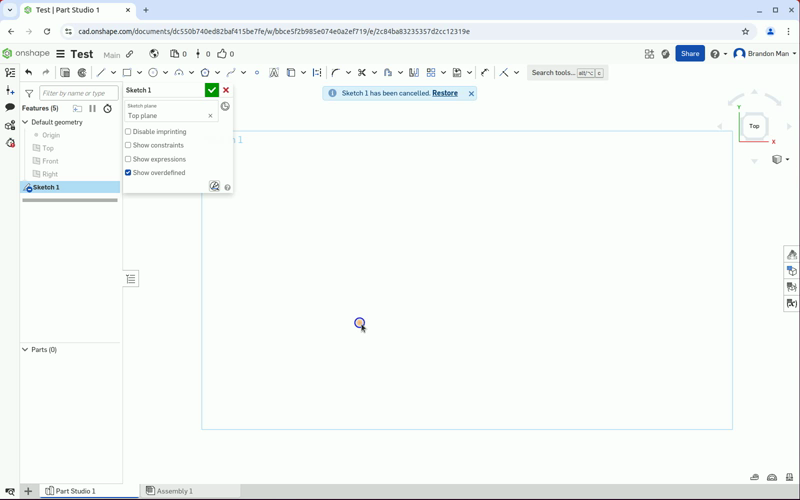
scroll(6)
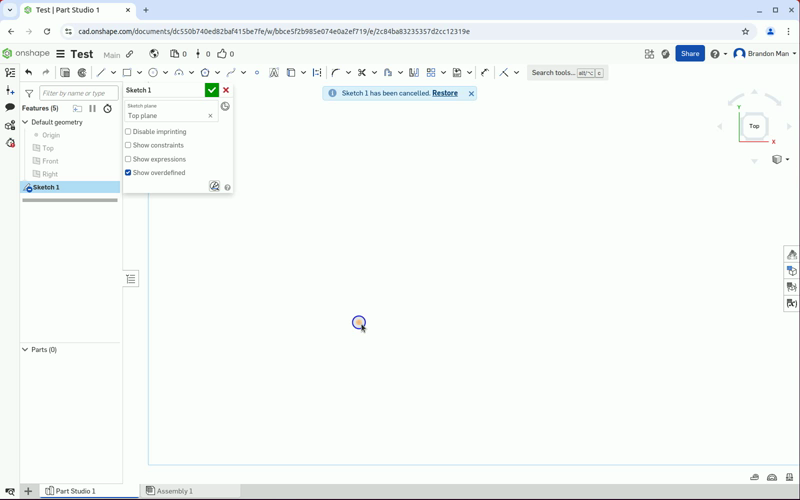
scroll(6)
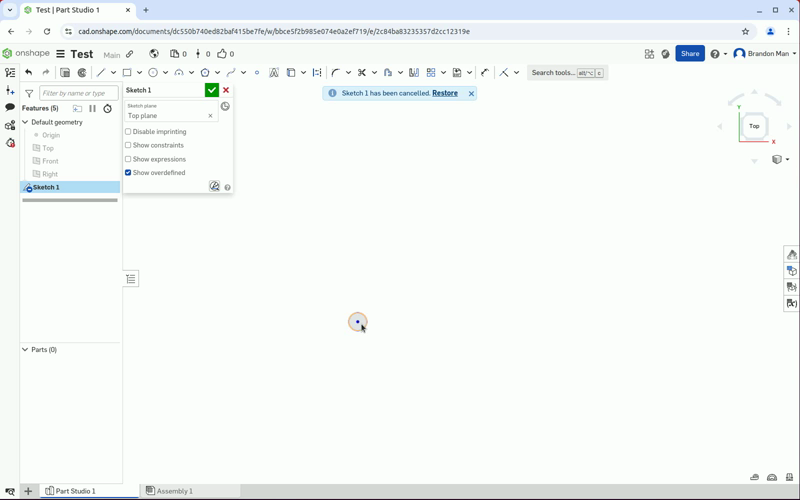
scroll(6)
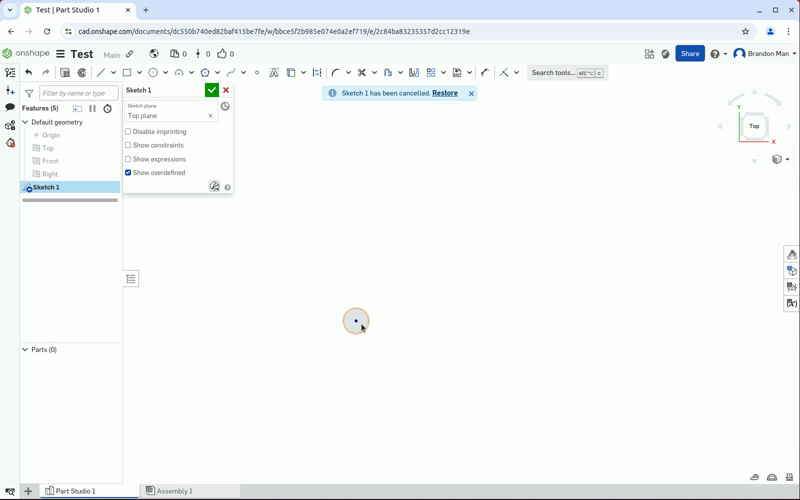
scroll(6)
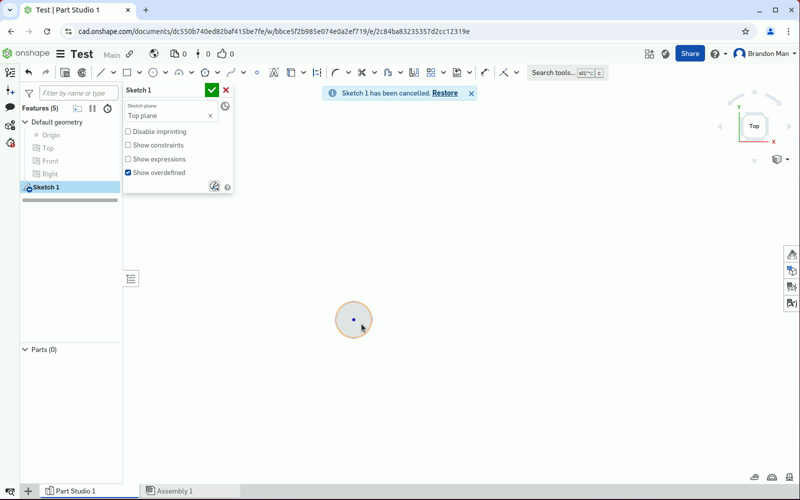
scroll(6)
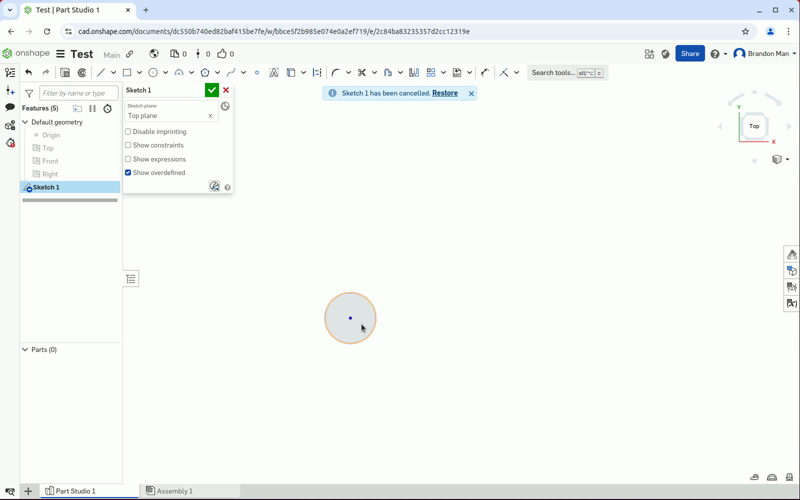
scroll(6)
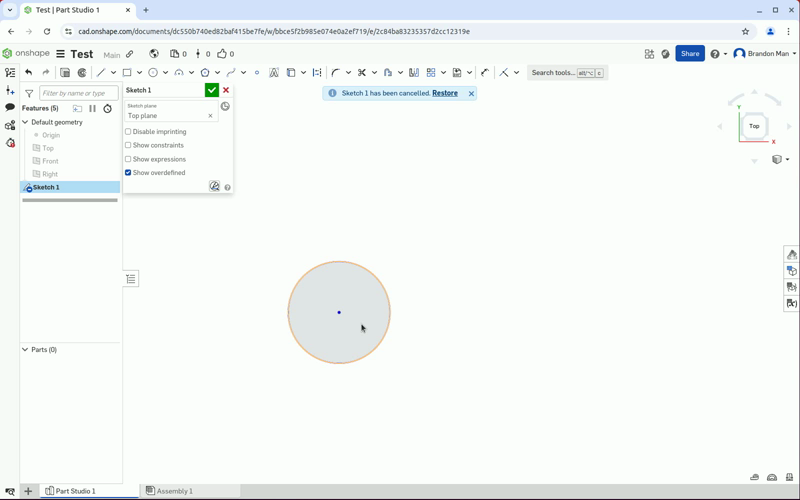
click(361, 323)
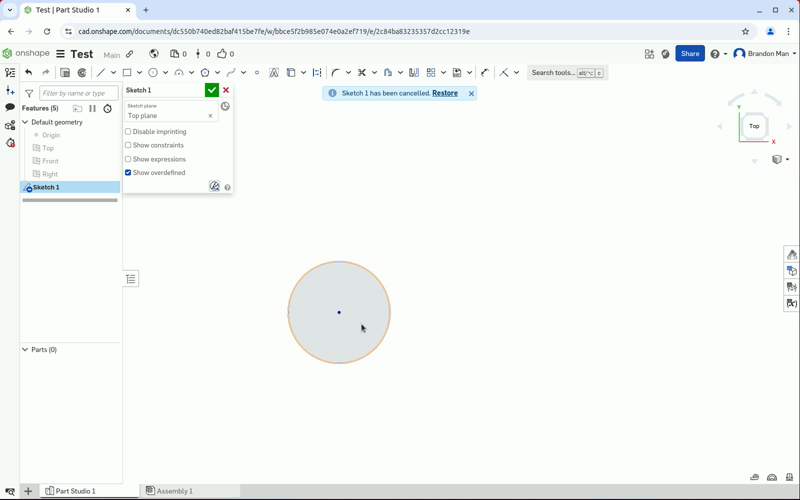
scroll(-6)
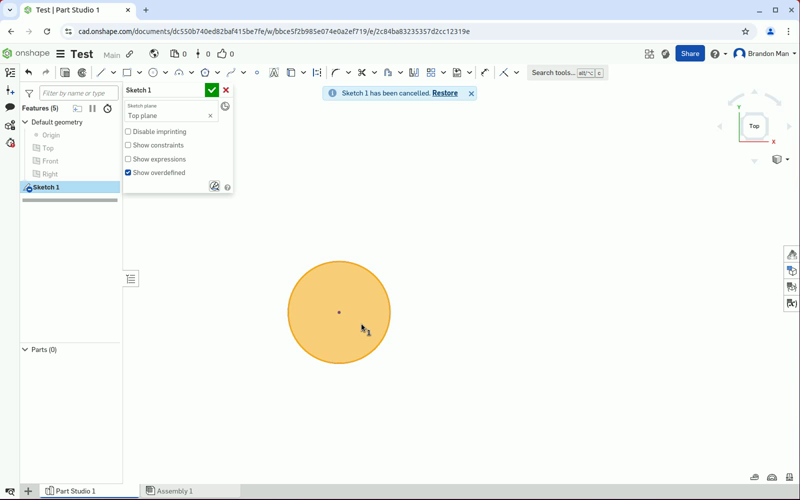
scroll(-6)
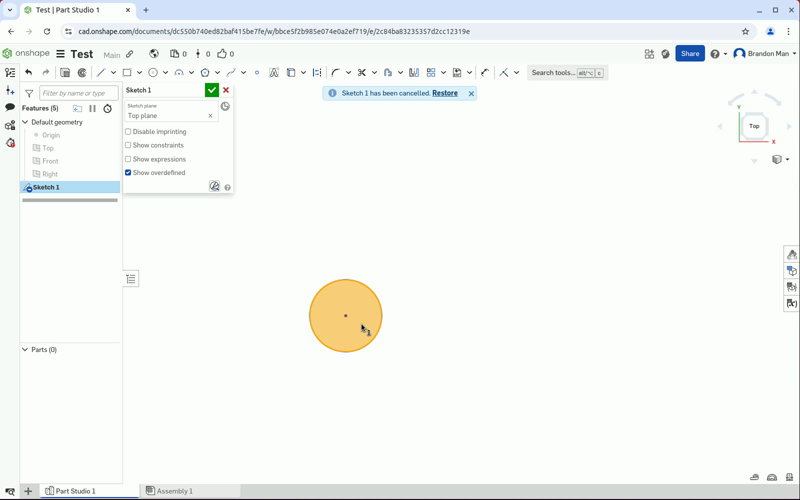
scroll(-6)
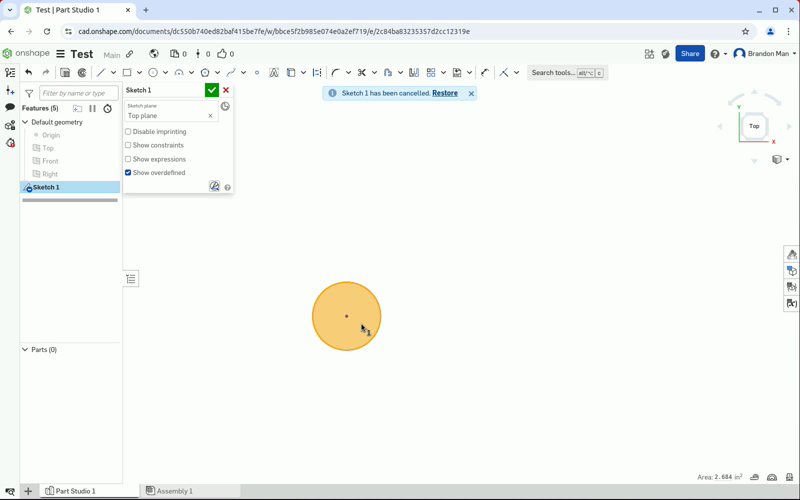
scroll(-6)
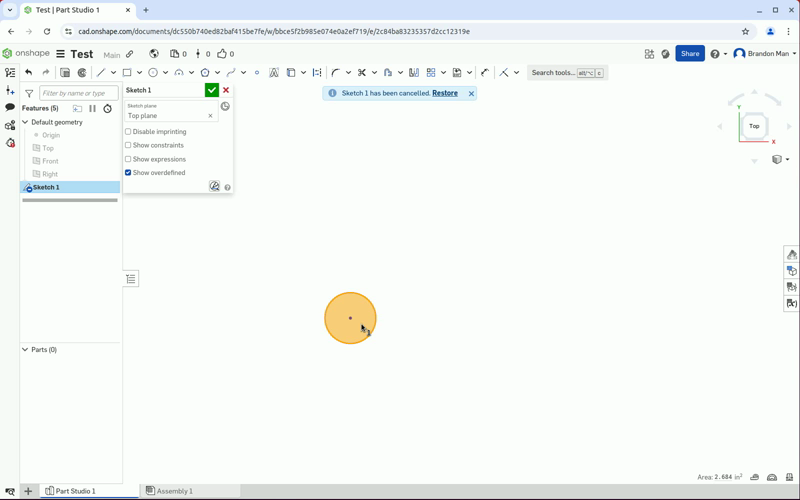
scroll(-6)
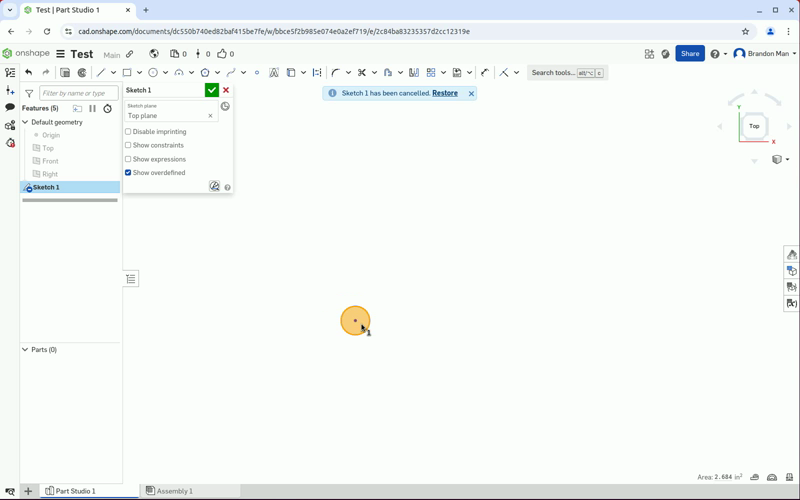
scroll(-6)
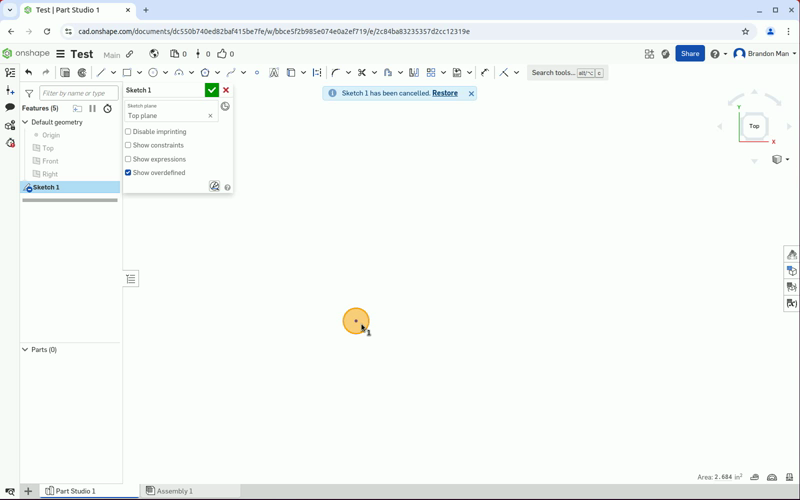
scroll(-6)
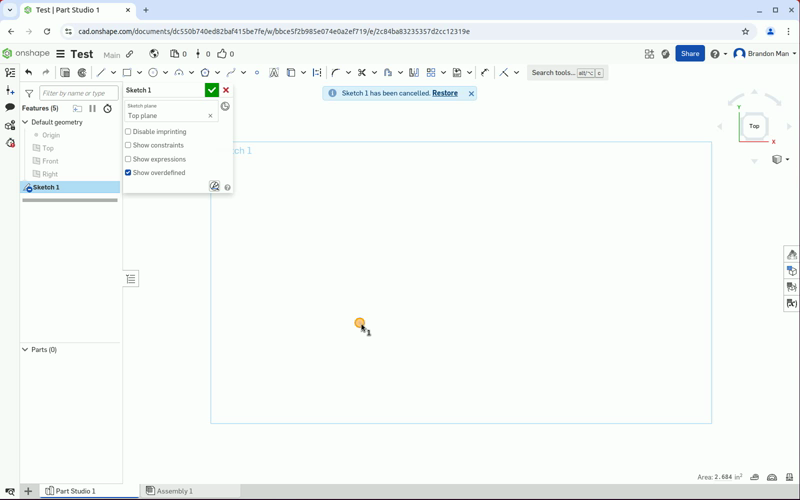
mouse_move(73, 352)
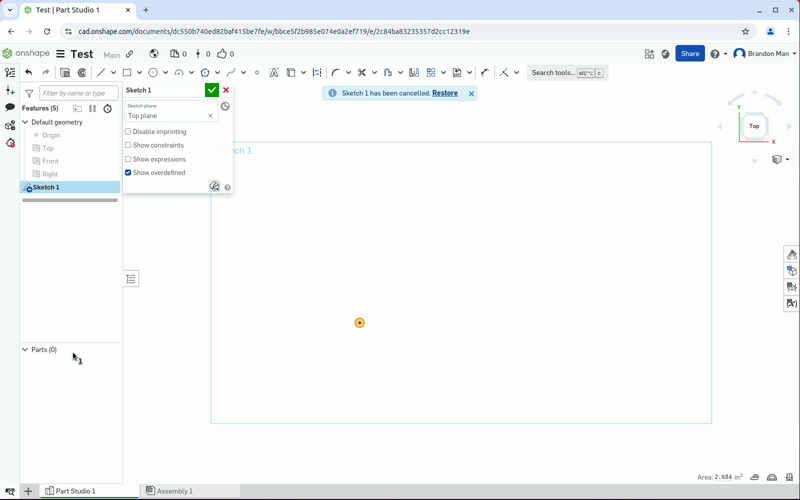
key(shift+y)
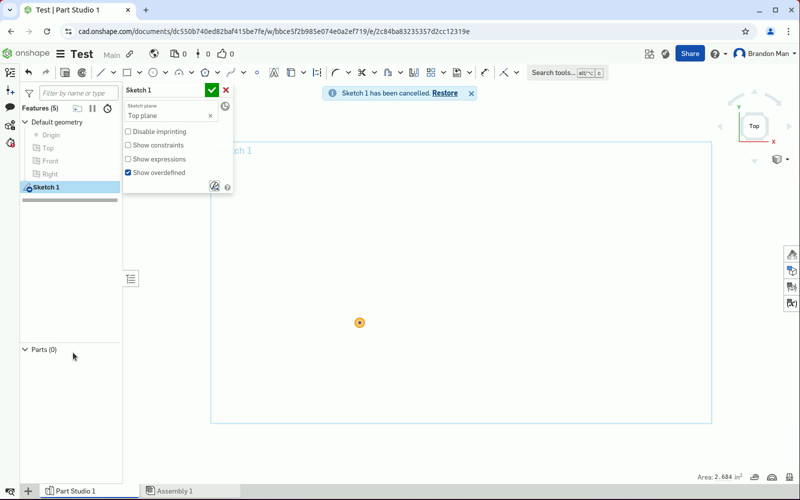
key(shift+e)
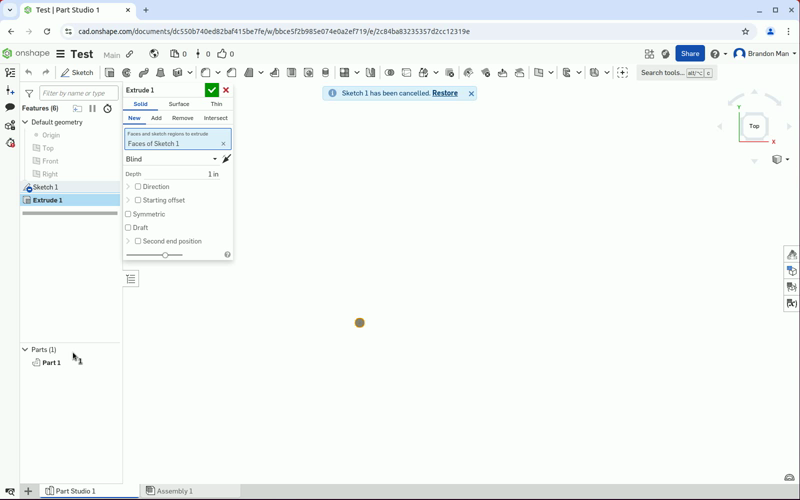
mouse_move(143, 106)
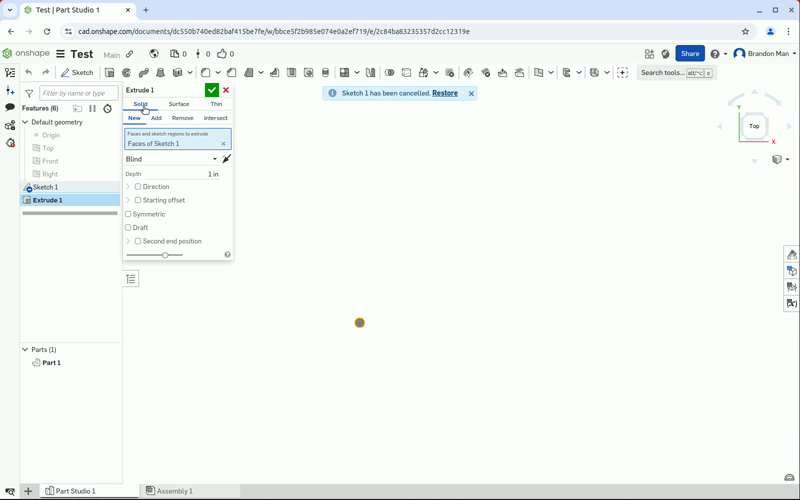
click(143, 106)
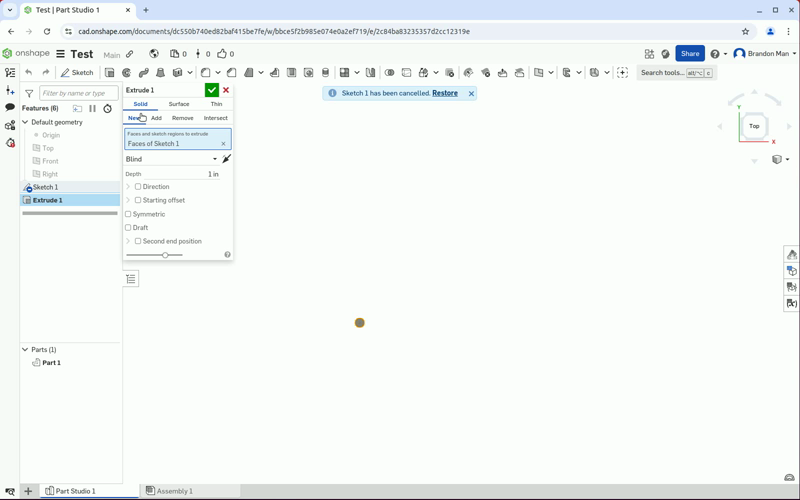
mouse_move(137, 120)
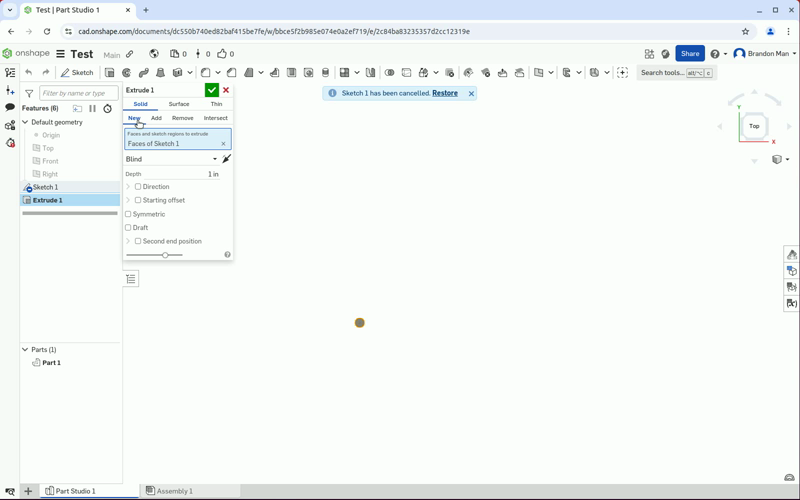
click(137, 120)
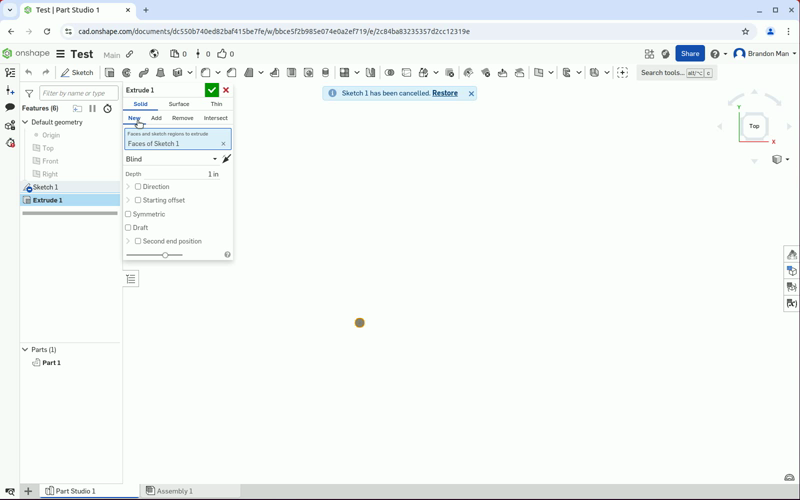
key(tab, 4)
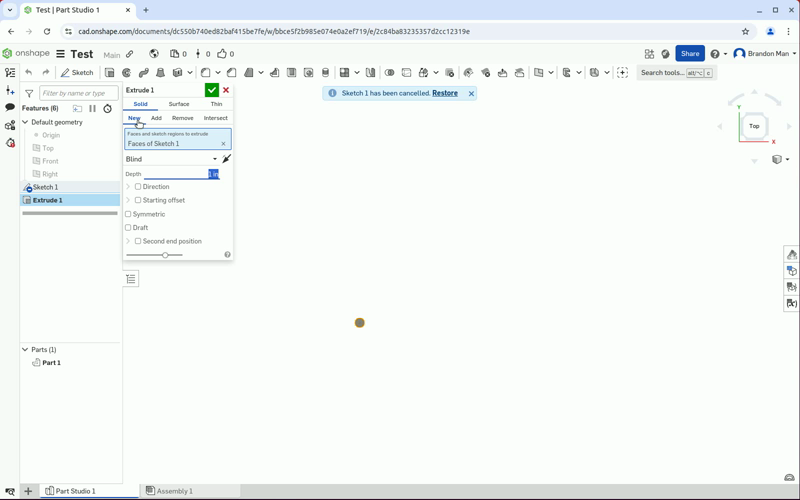
text(5.296)
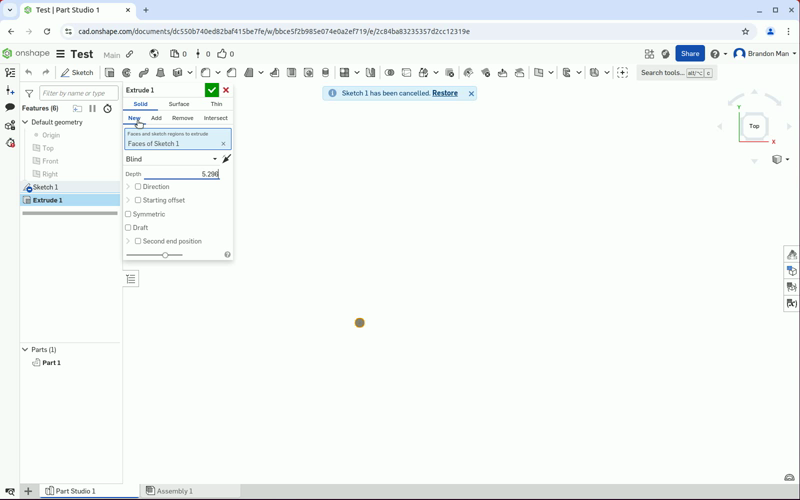
key(enter)
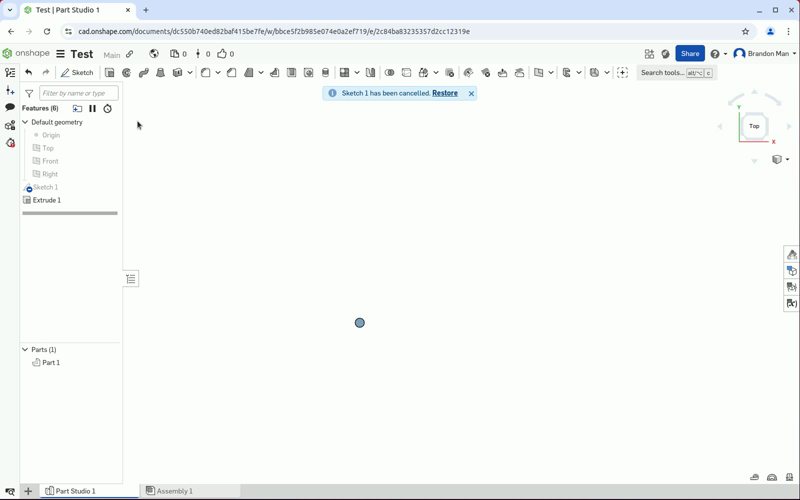
key(shift+h)
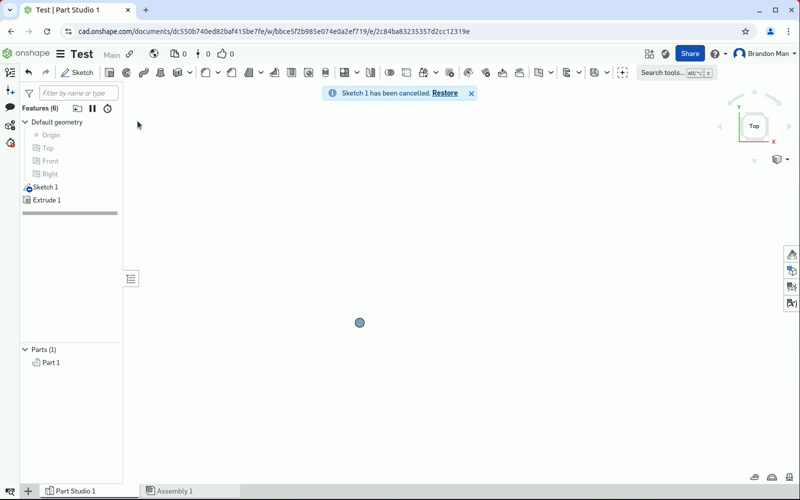
key(shift+h)
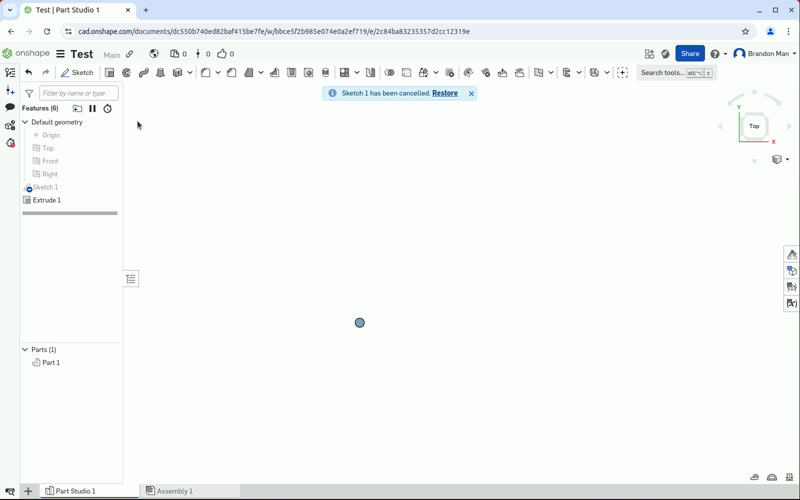
mouse_move(73, 189)
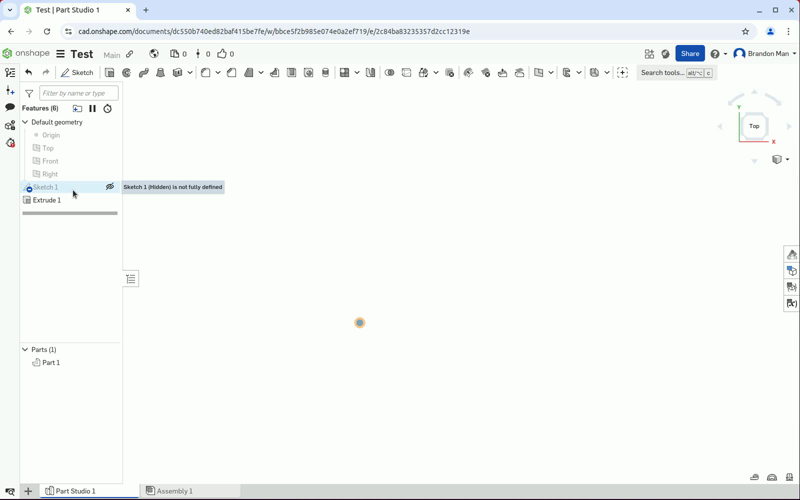
click(73, 189)
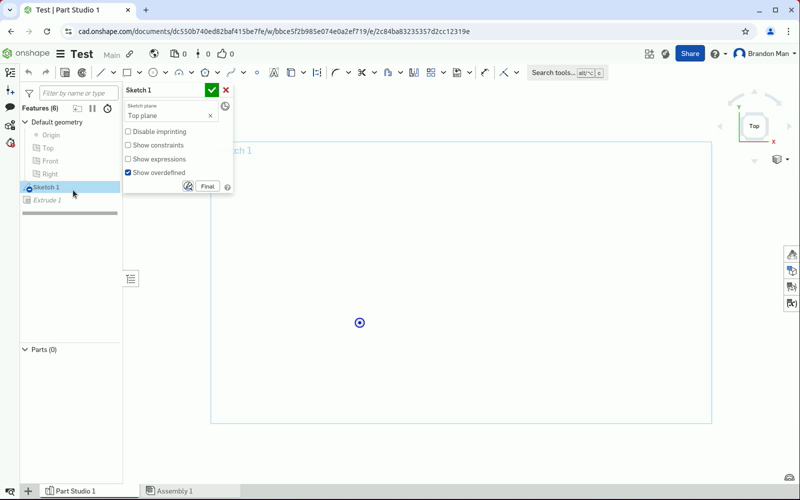
mouse_move(229, 92)
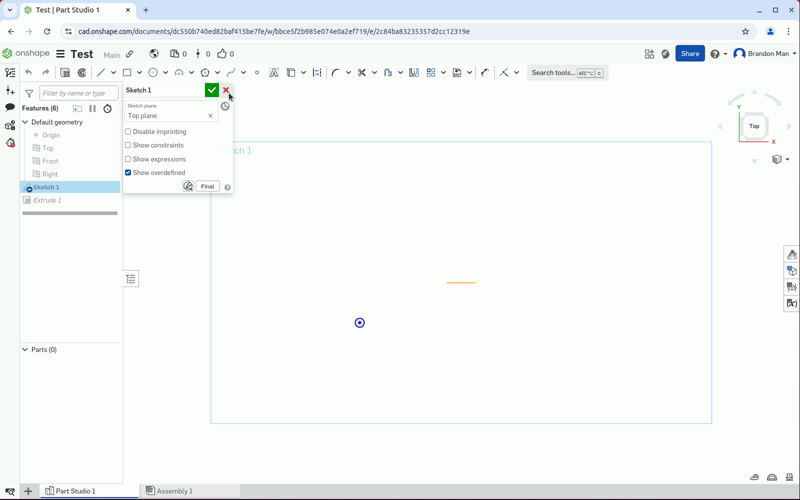
click(229, 92)
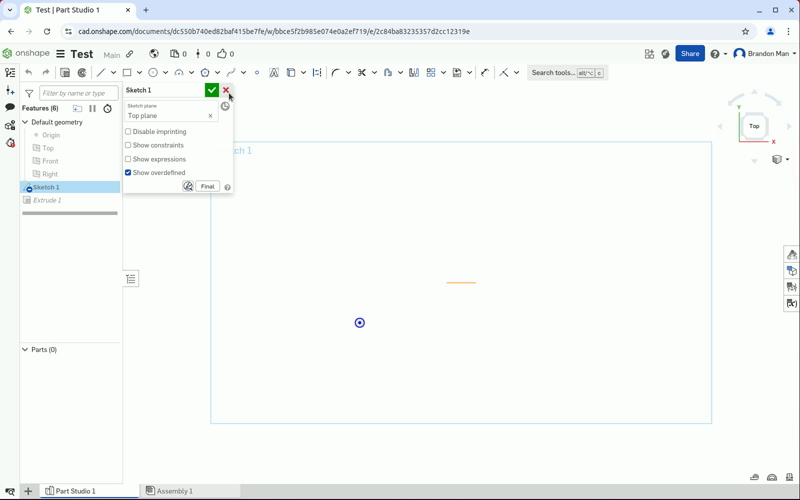
key(shift+s)
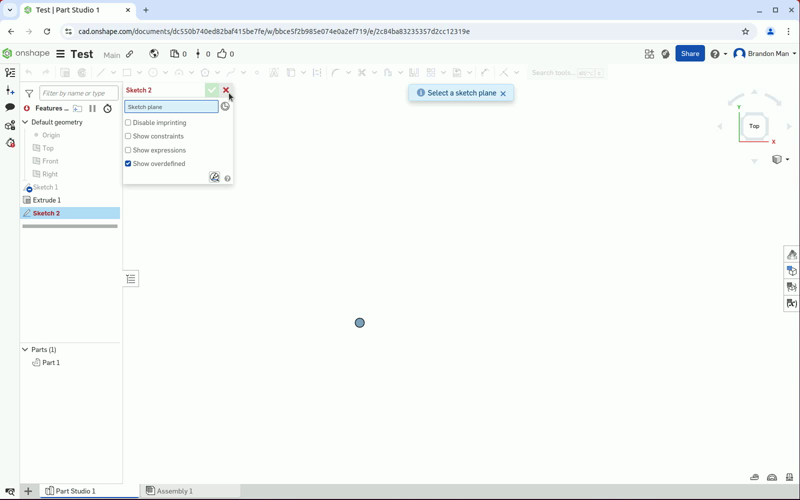
mouse_move(73, 150)
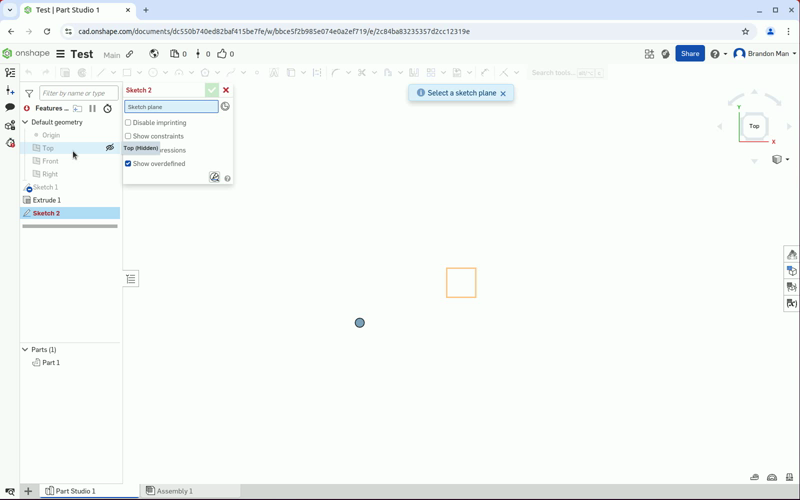
click(73, 150)
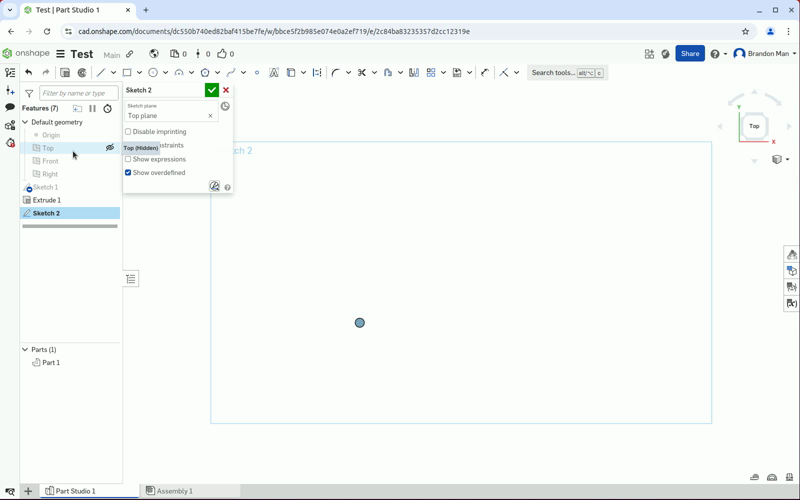
mouse_move(73, 352)
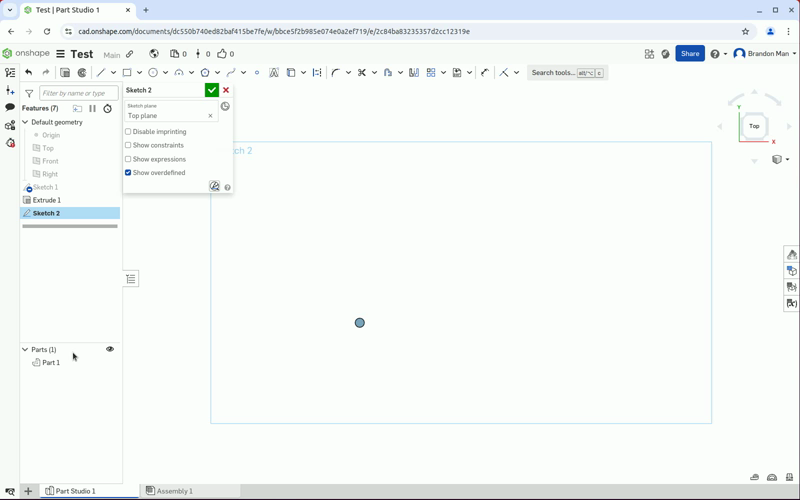
key(y)
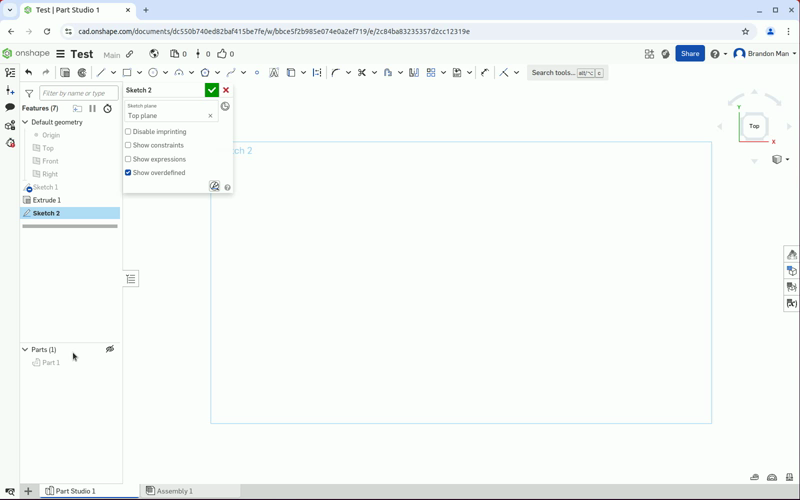
key(c)
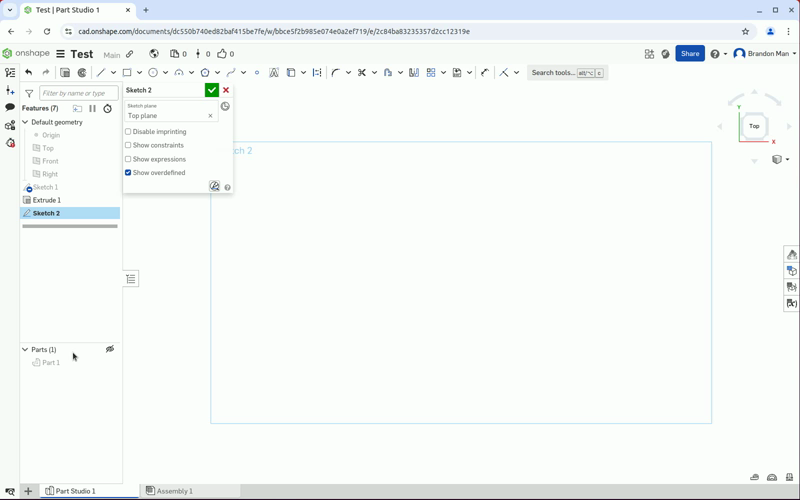
key_down(shift)
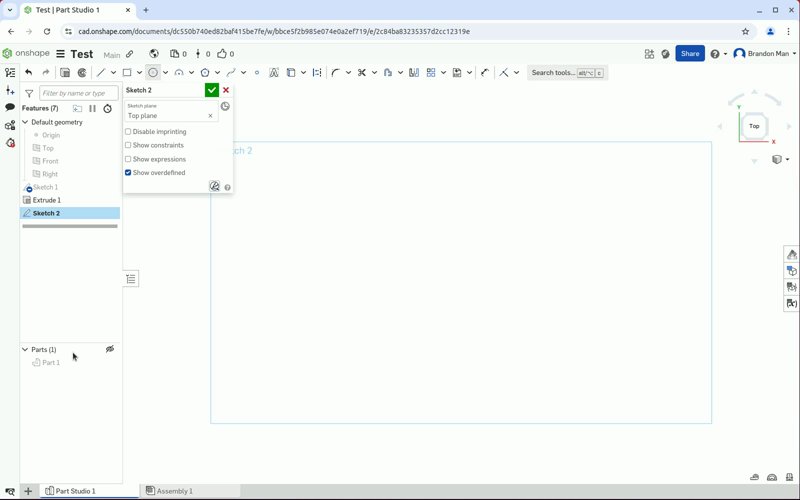
mouse_move(359, 243)
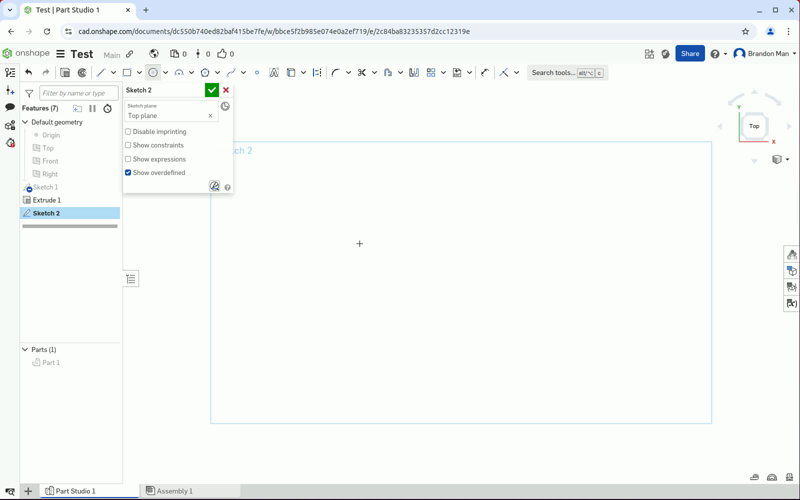
click(359, 243)
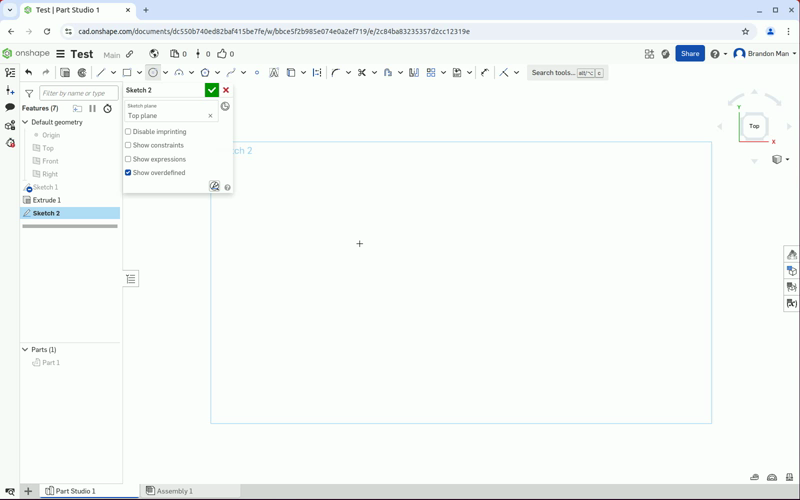
key_up(shift)
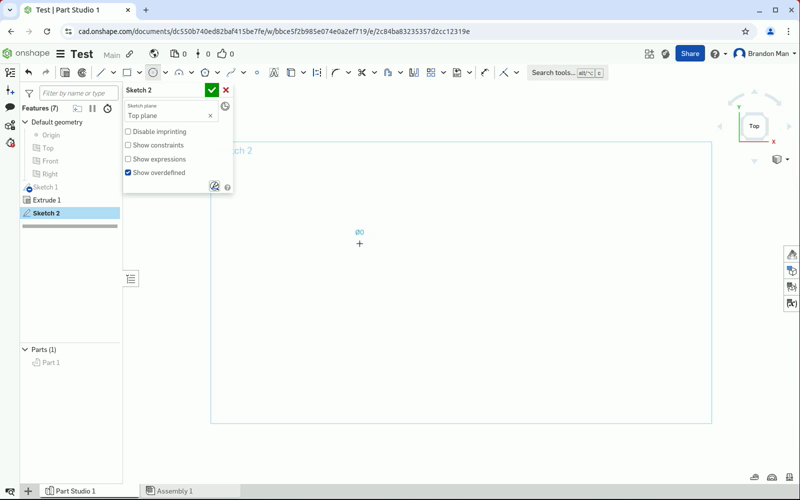
mouse_move(364, 243)
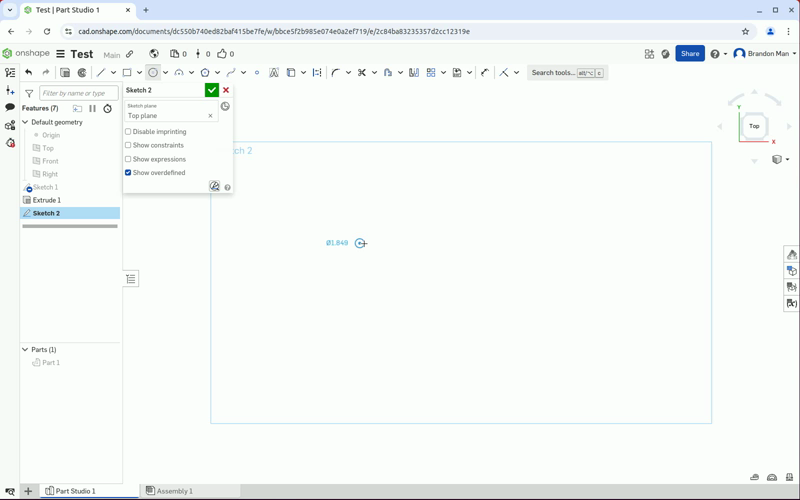
click(364, 243)
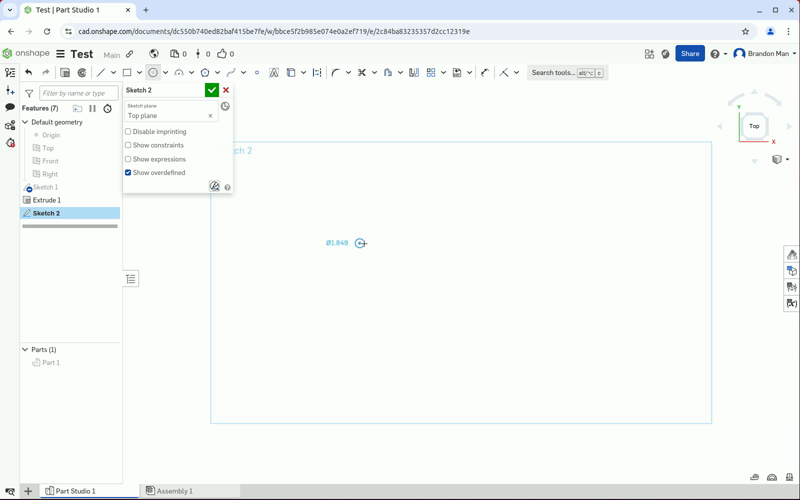
key(esc)
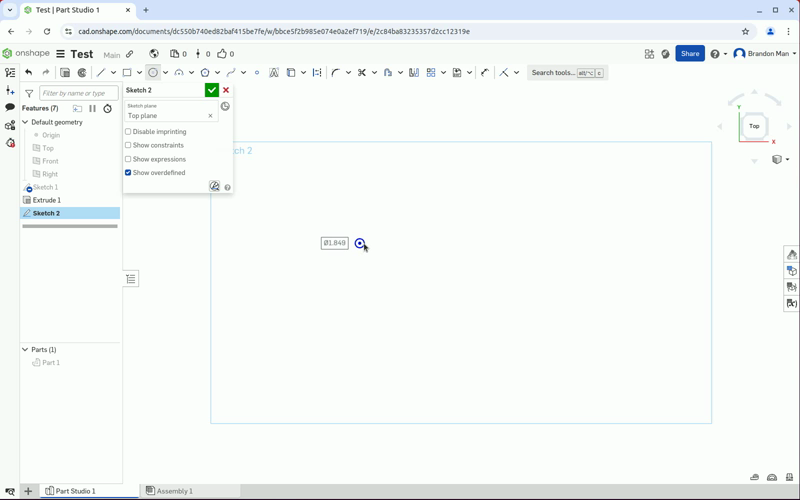
mouse_move(356, 243)
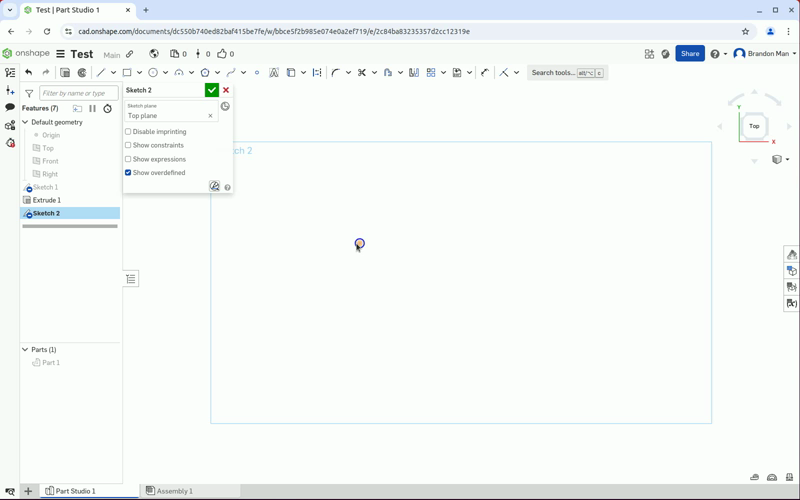
scroll(6)
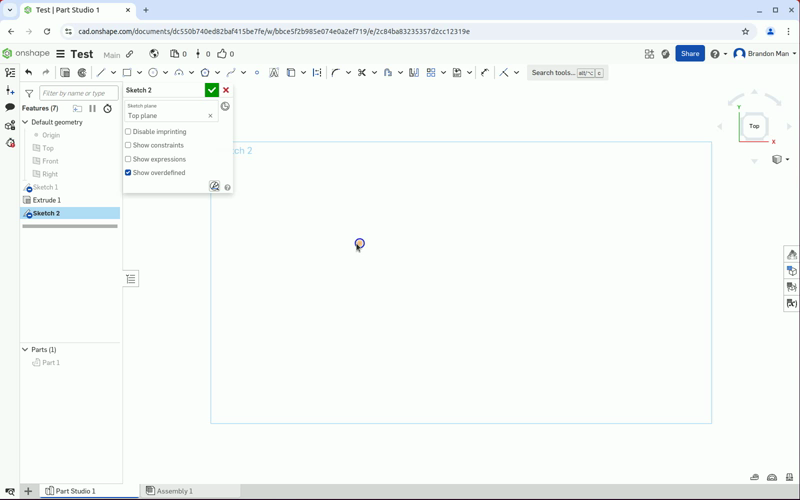
scroll(6)
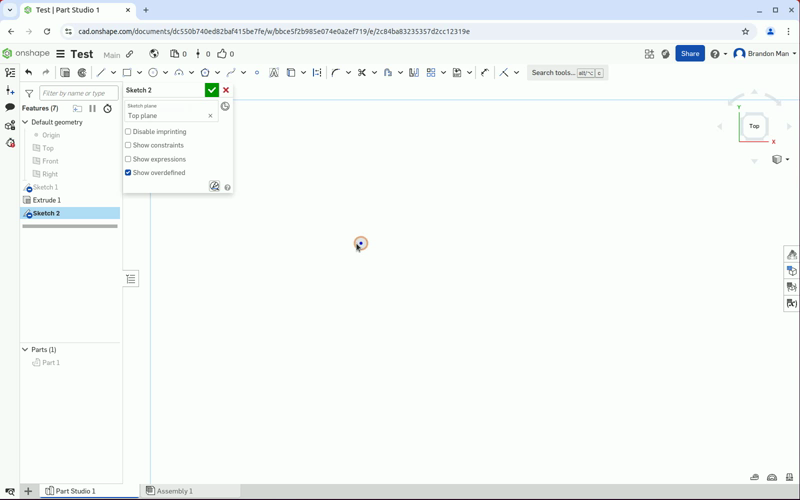
scroll(6)
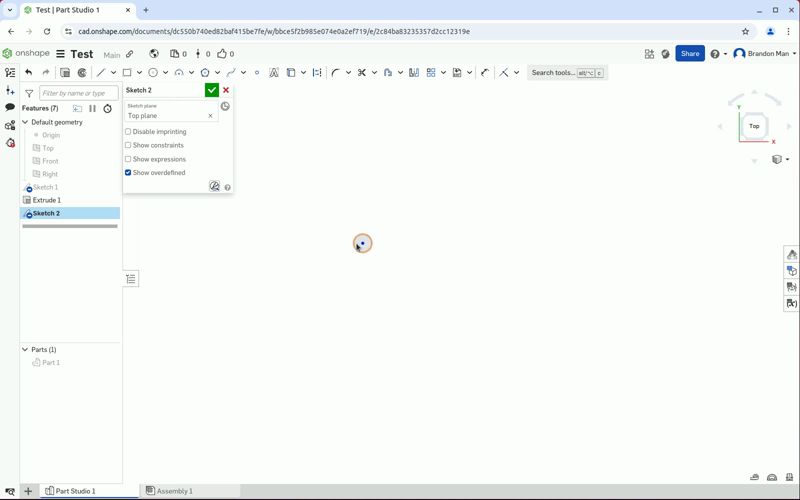
scroll(6)
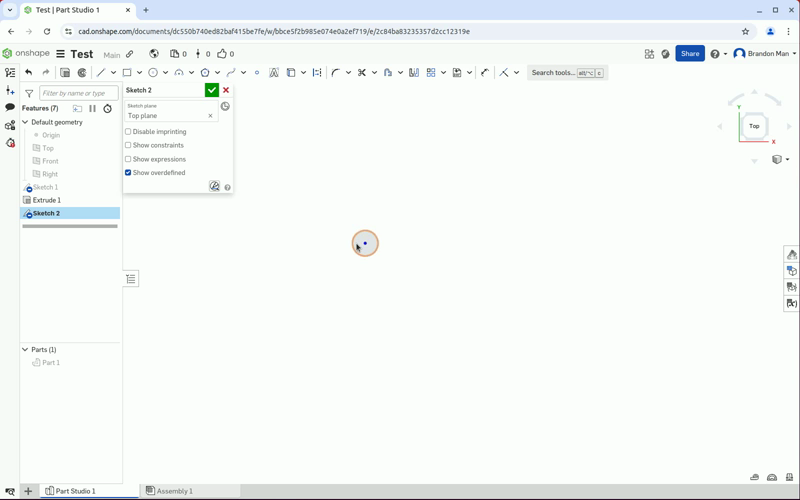
scroll(6)
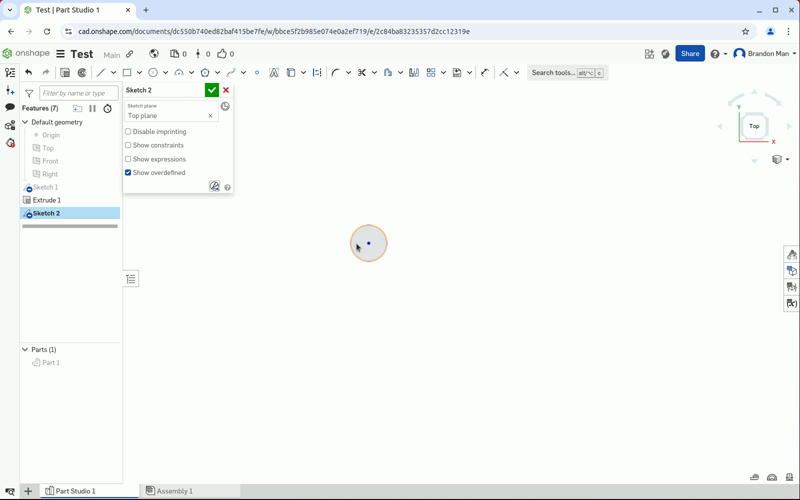
scroll(6)
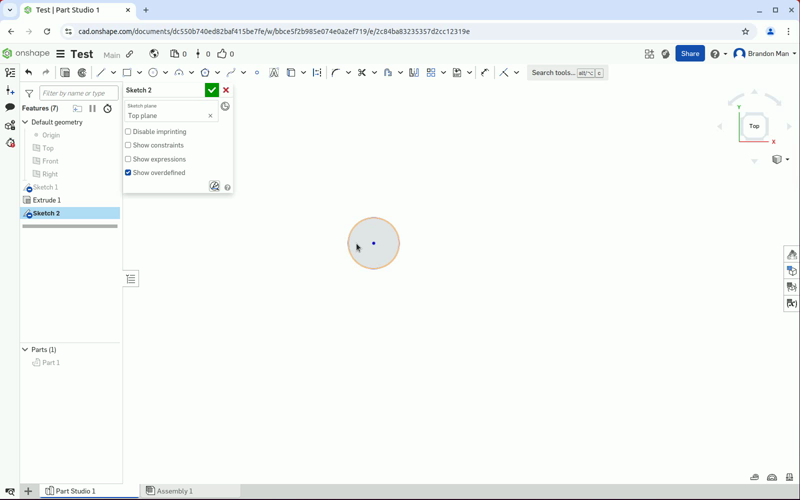
scroll(6)
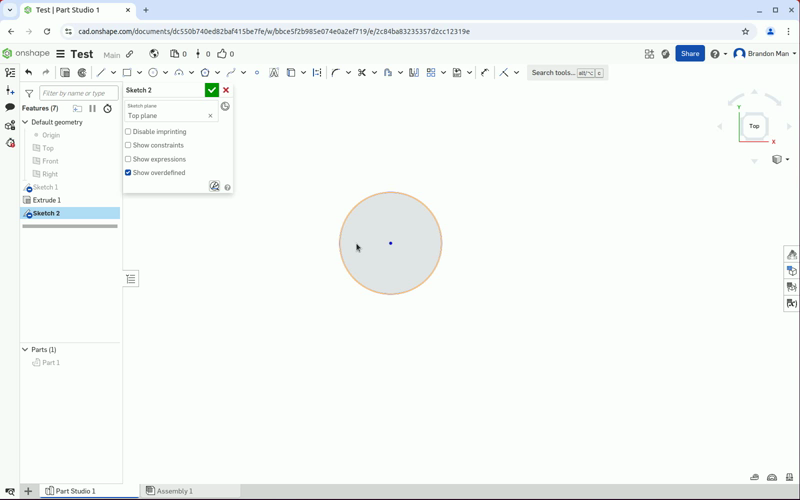
click(356, 243)
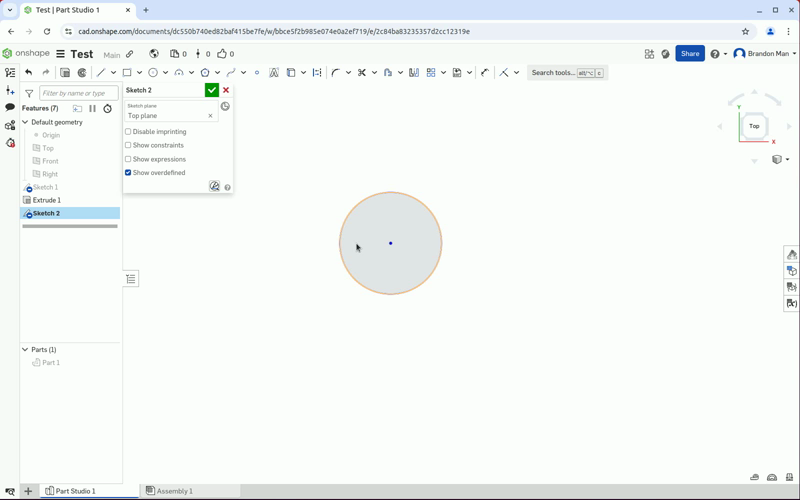
scroll(-6)
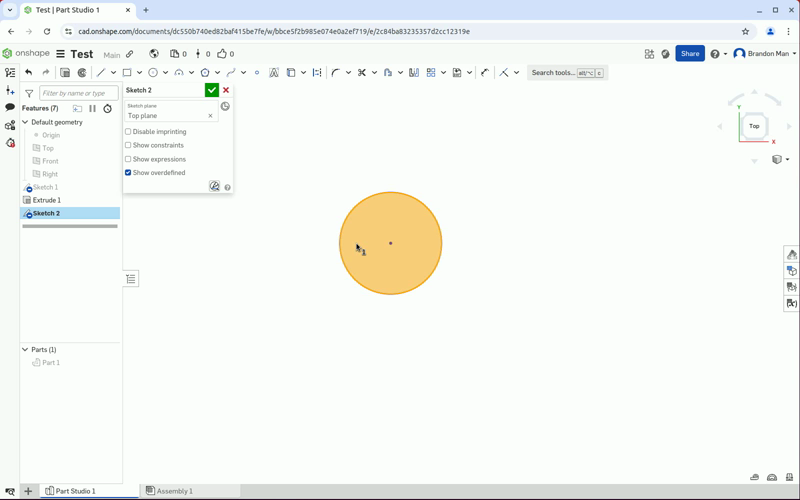
scroll(-6)
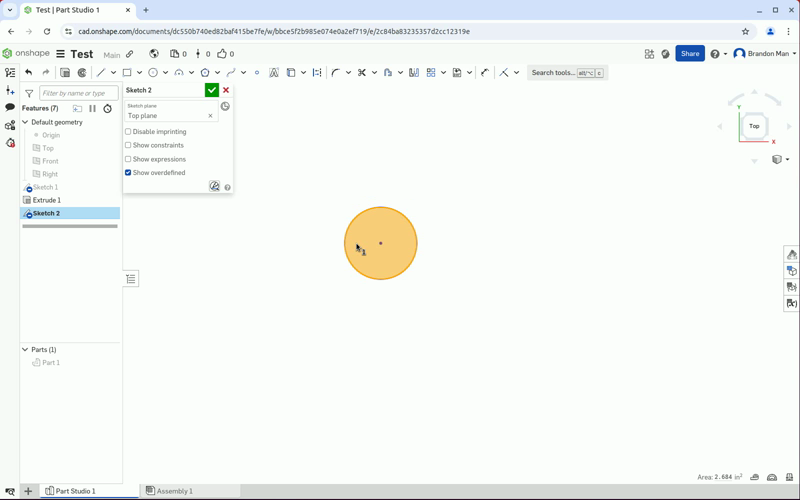
scroll(-6)
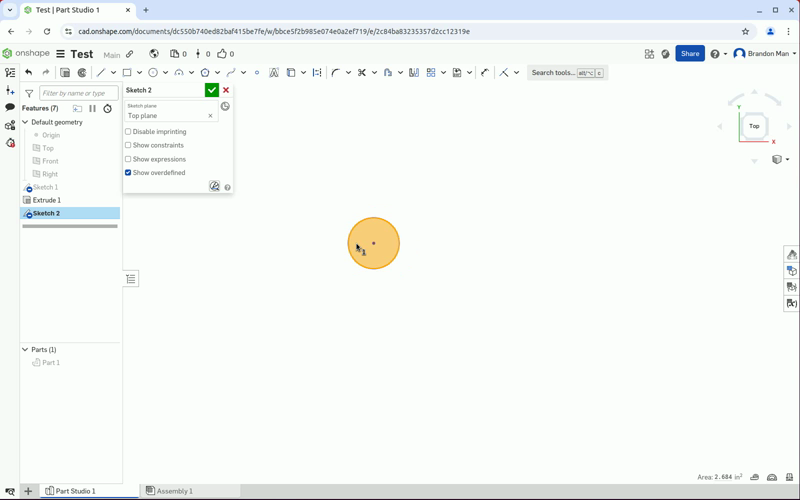
scroll(-6)
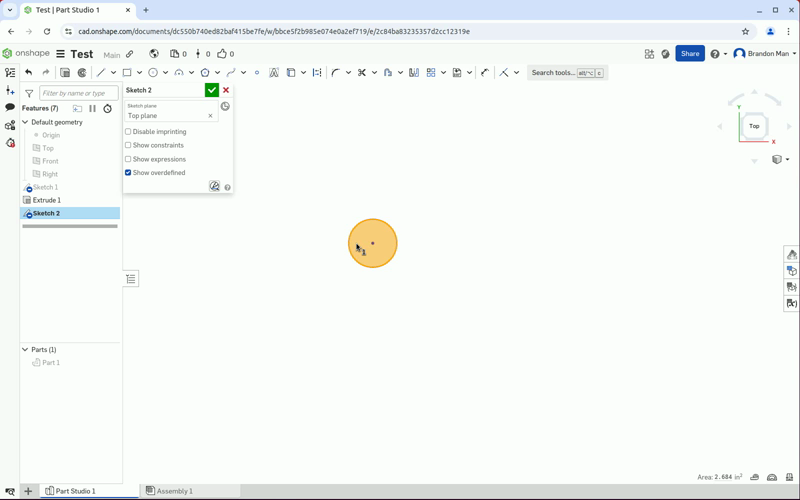
scroll(-6)
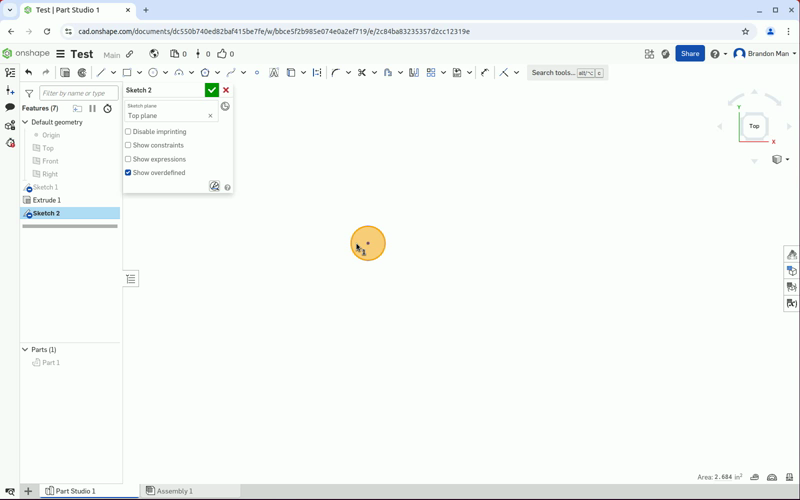
scroll(-6)
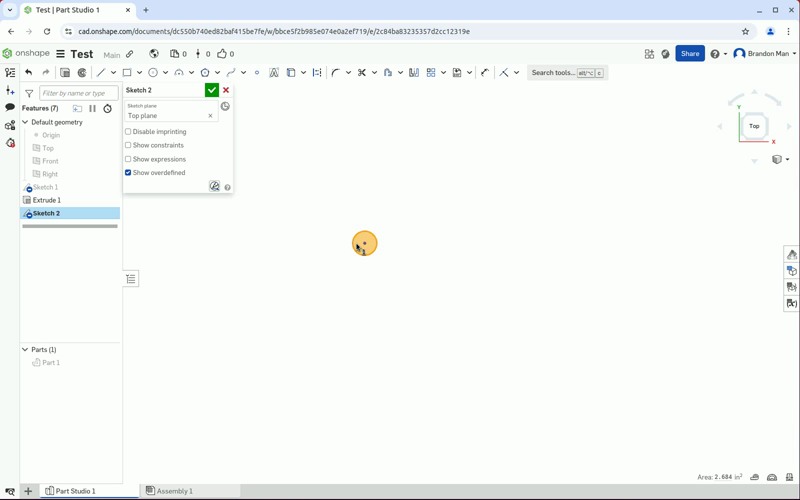
scroll(-6)
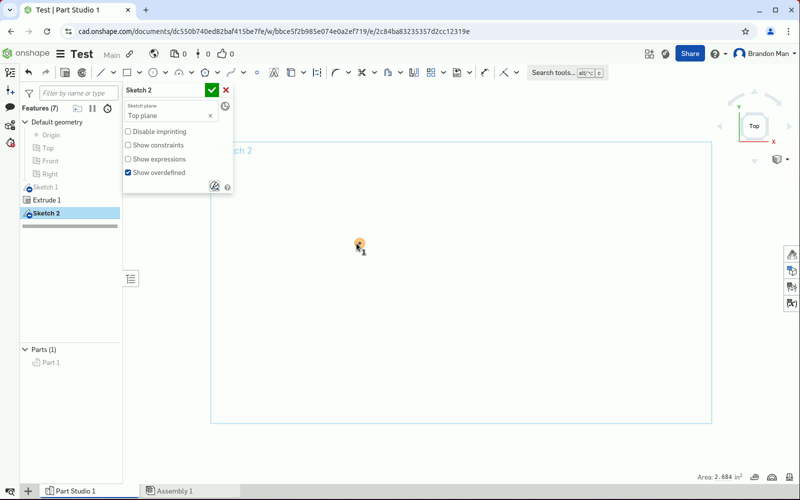
mouse_move(73, 352)
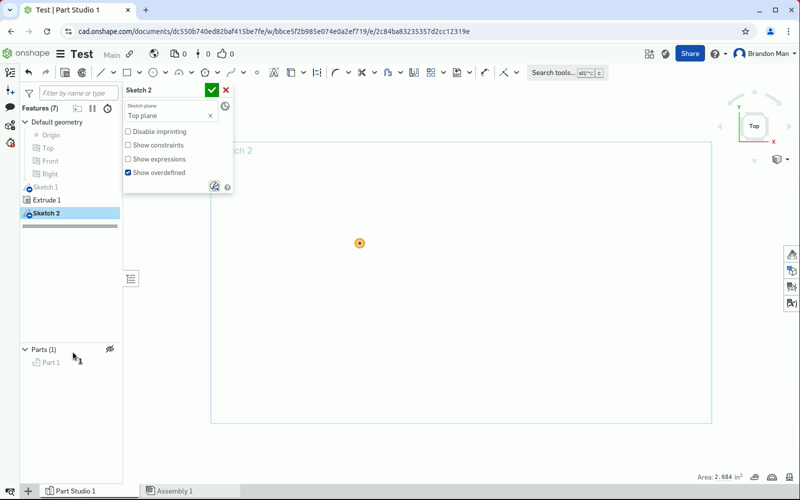
key(shift+y)
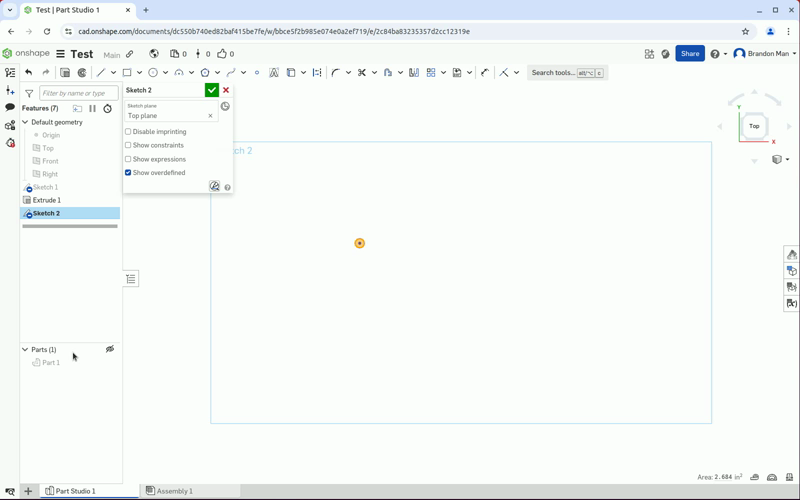
key(shift+e)
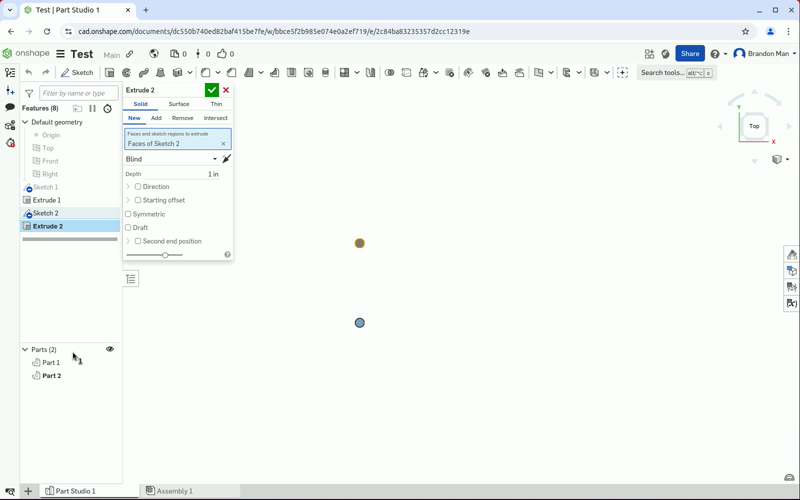
mouse_move(143, 106)
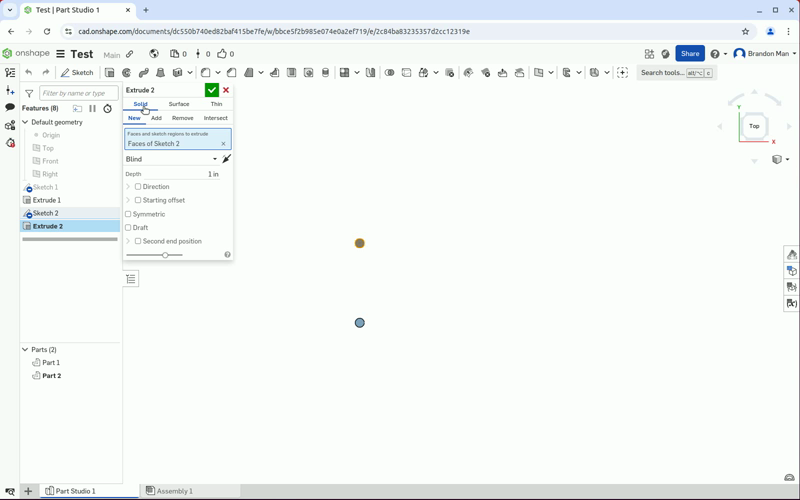
click(143, 106)
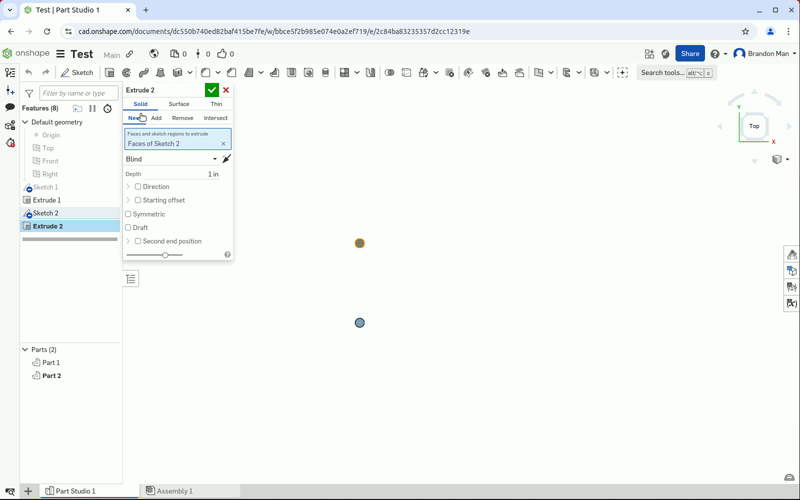
mouse_move(137, 120)
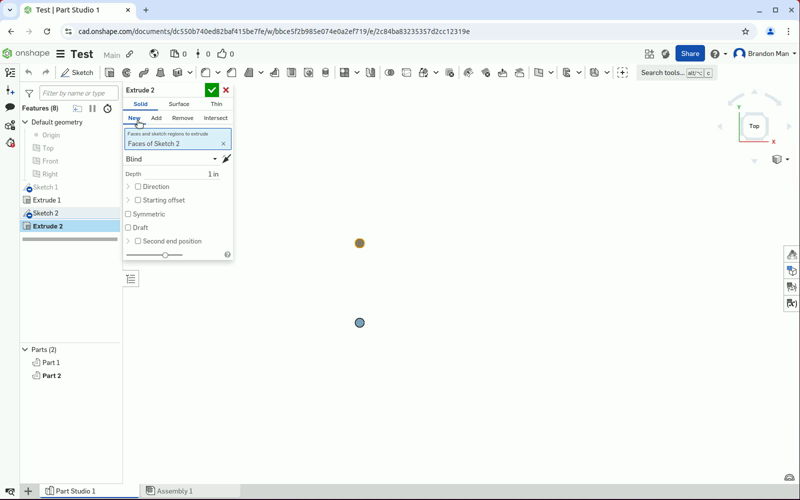
click(137, 120)
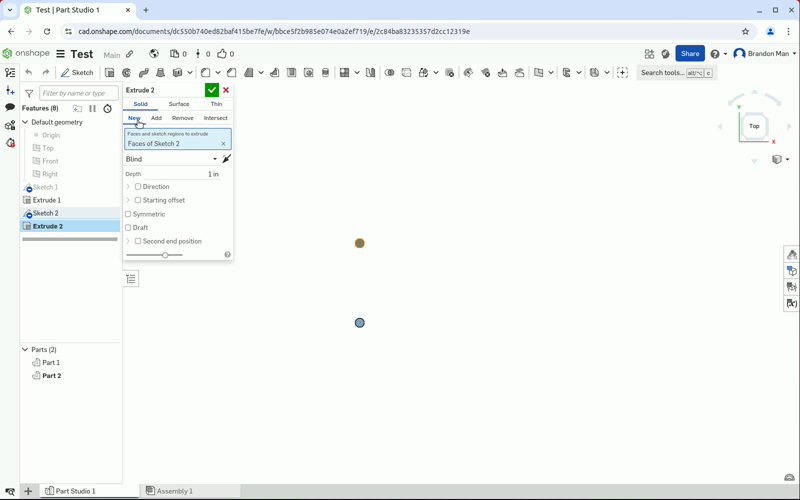
key(tab, 4)
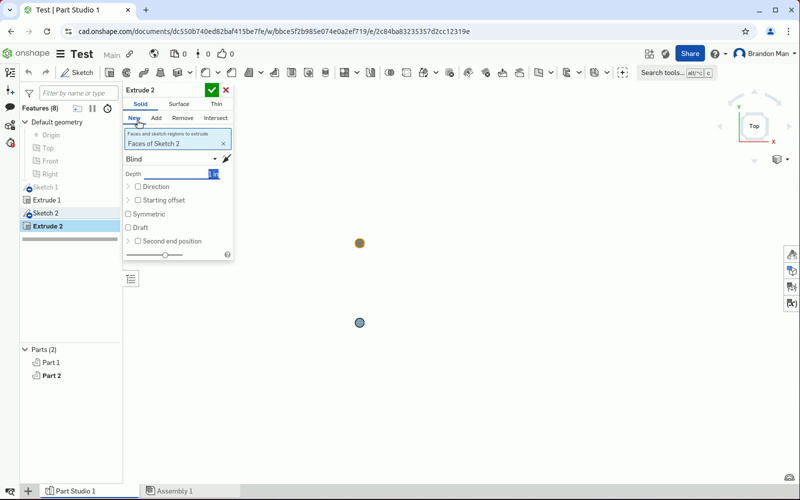
text(5.296)
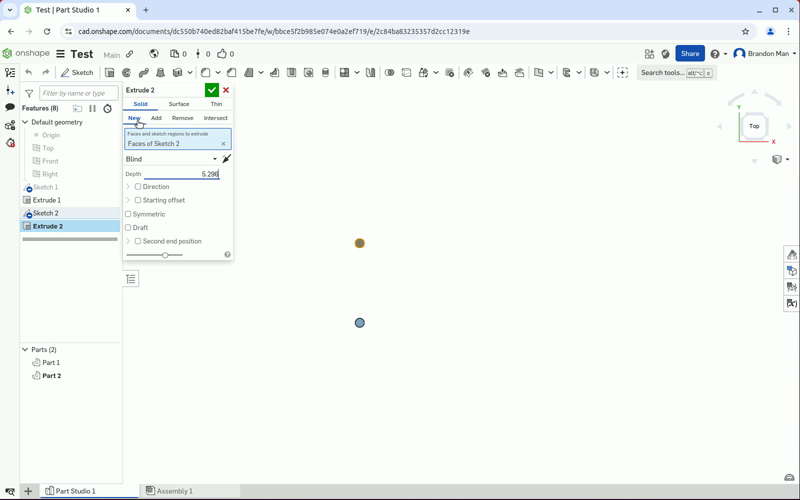
key(enter)
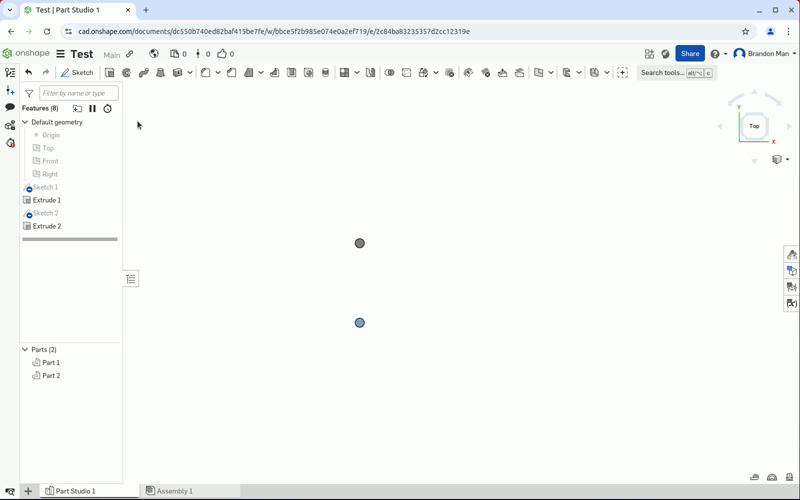
key(shift+h)
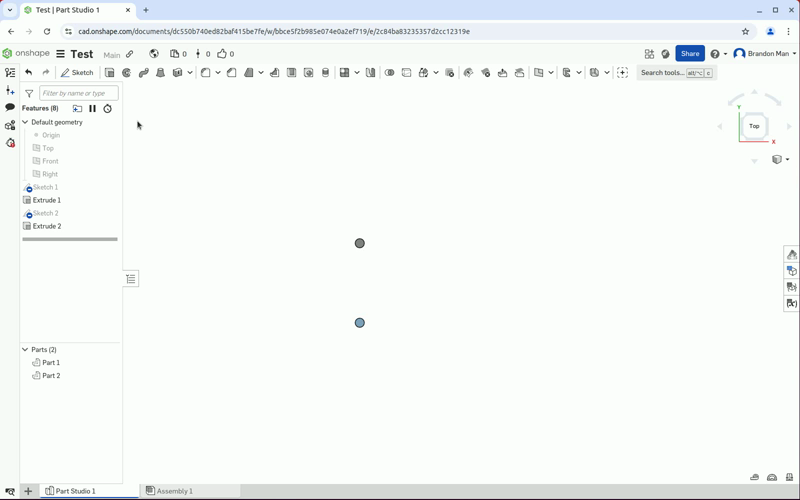
key(shift+h)
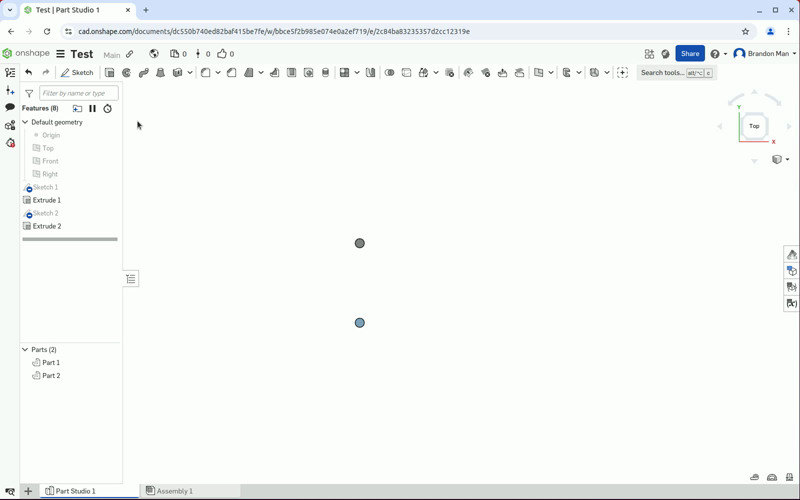
mouse_move(73, 189)
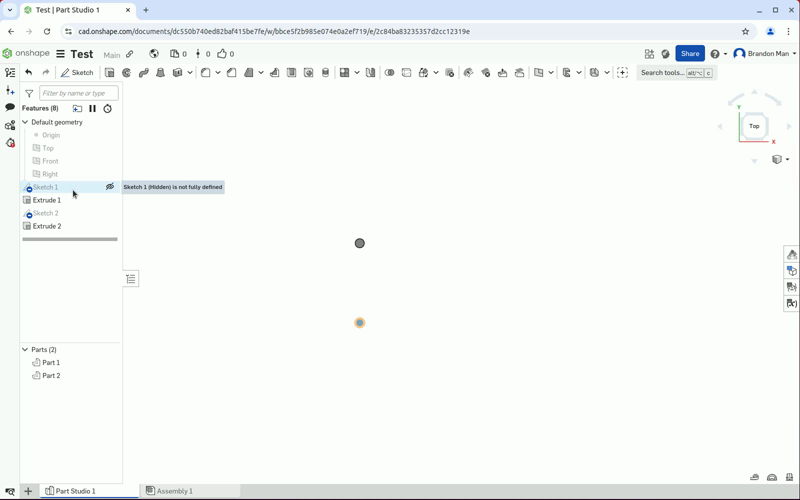
click(73, 189)
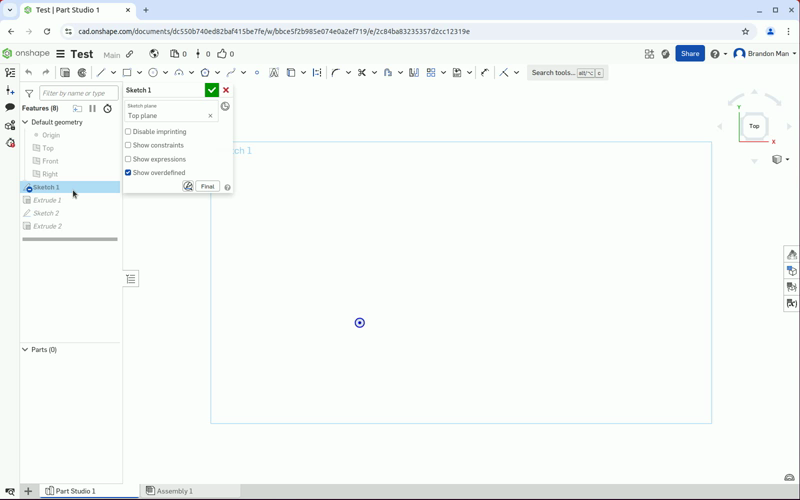
mouse_move(229, 92)
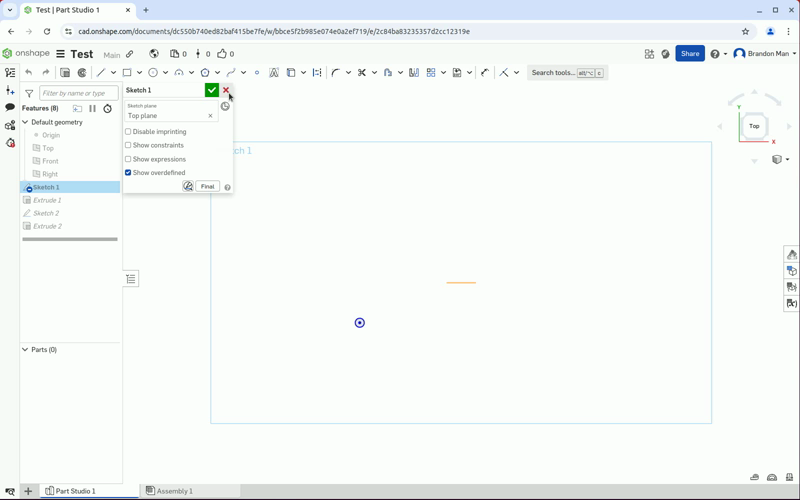
click(229, 92)
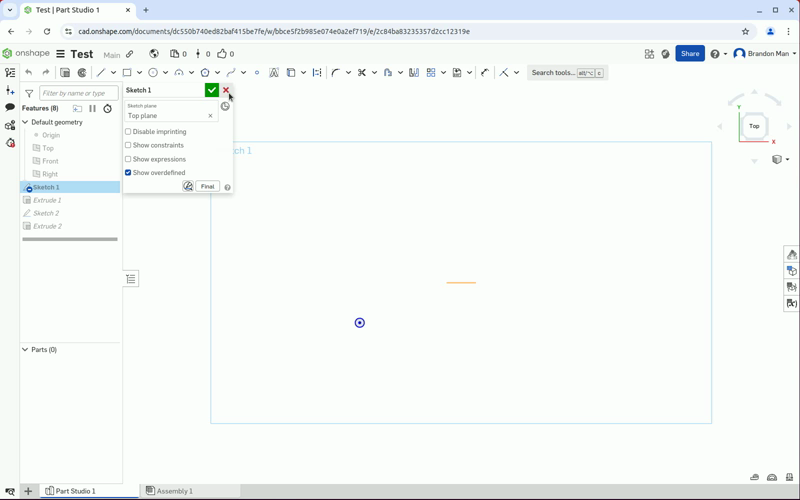
key(shift+s)
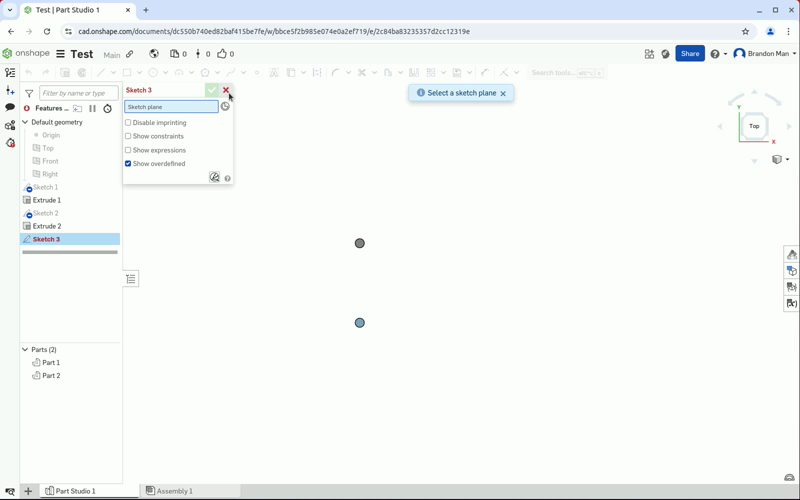
mouse_move(73, 150)
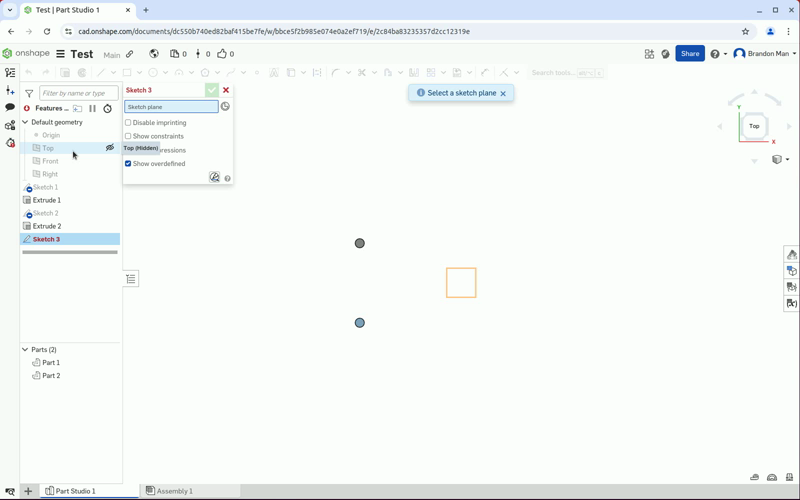
click(73, 150)
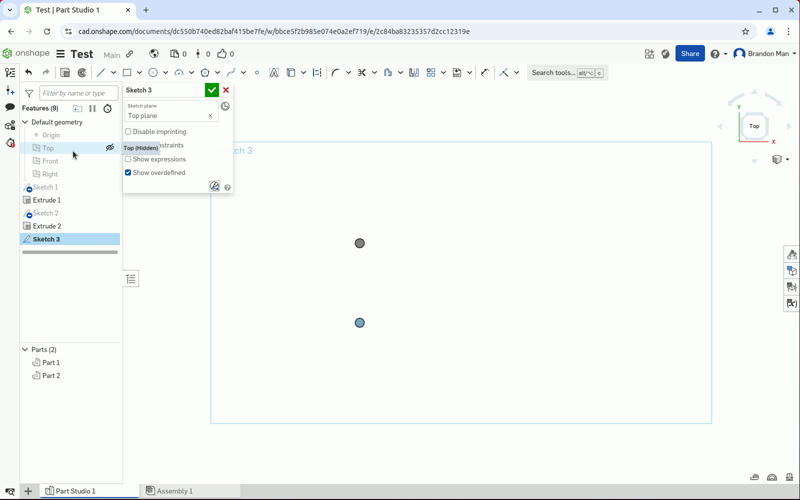
mouse_move(73, 352)
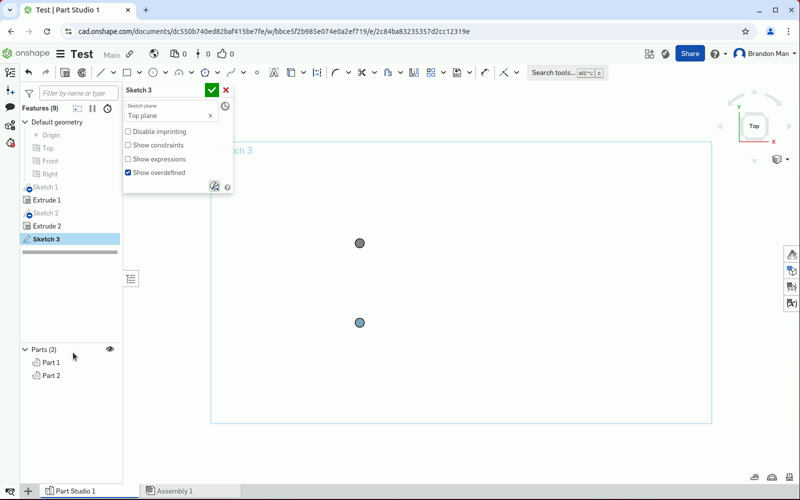
key(y)
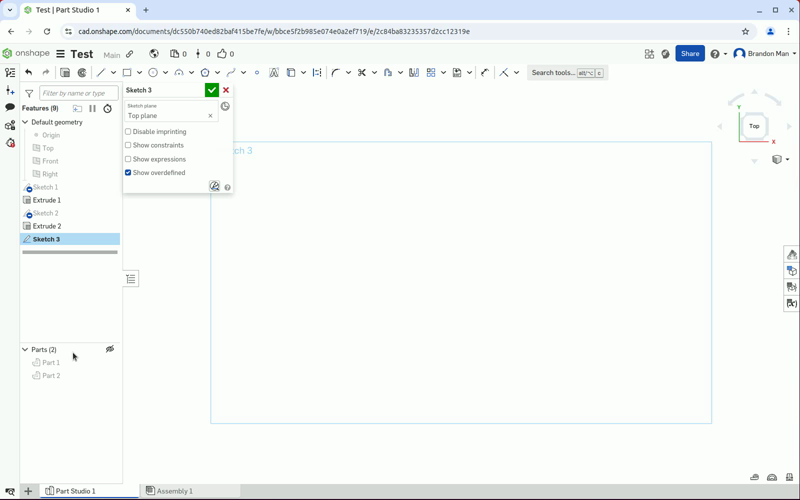
key(c)
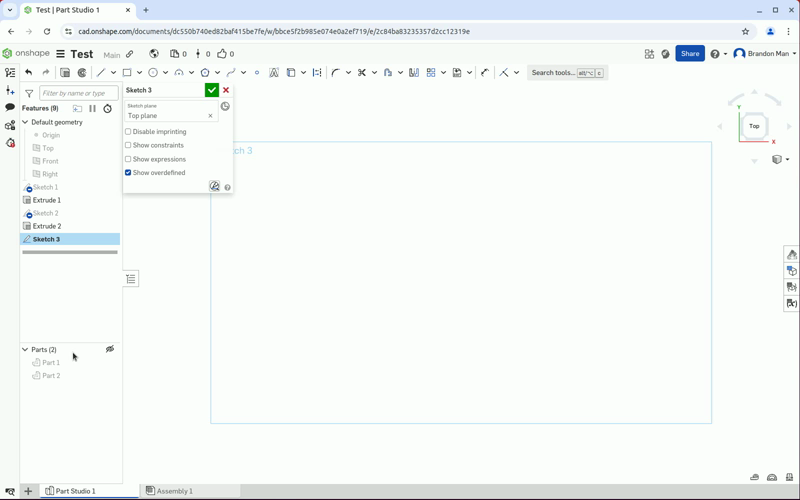
key_down(shift)
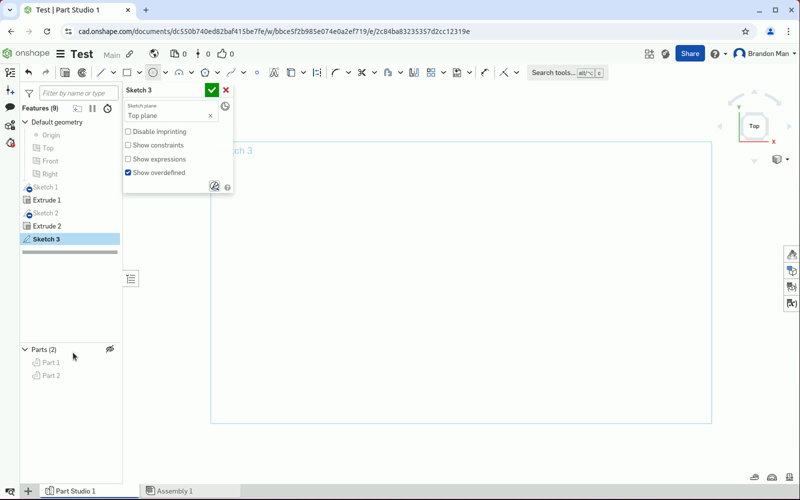
mouse_move(561, 243)
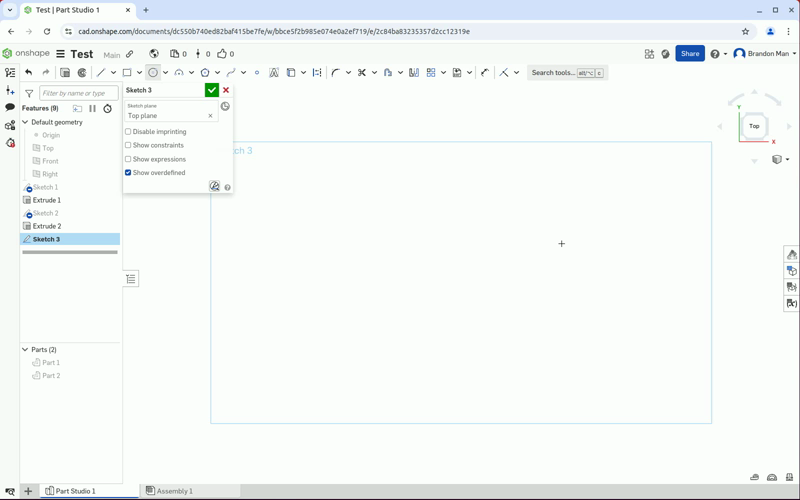
click(561, 243)
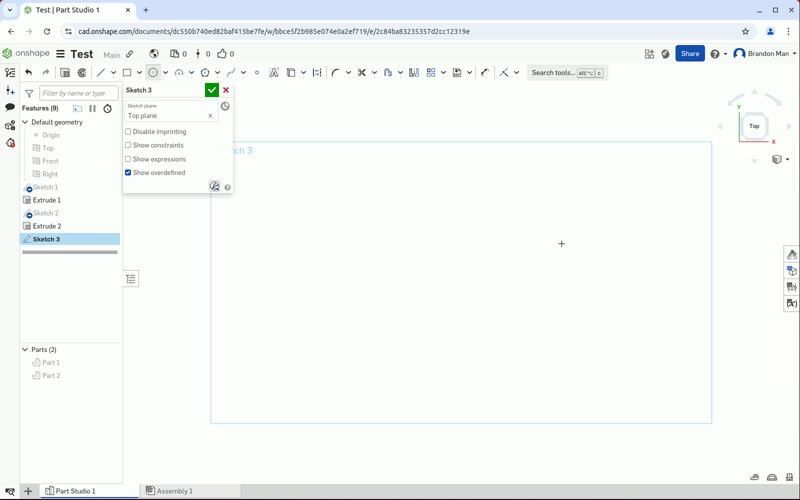
key_up(shift)
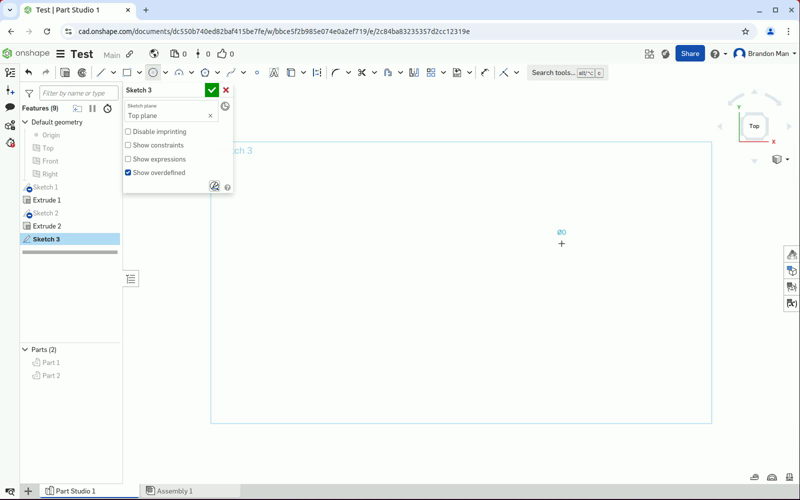
mouse_move(566, 243)
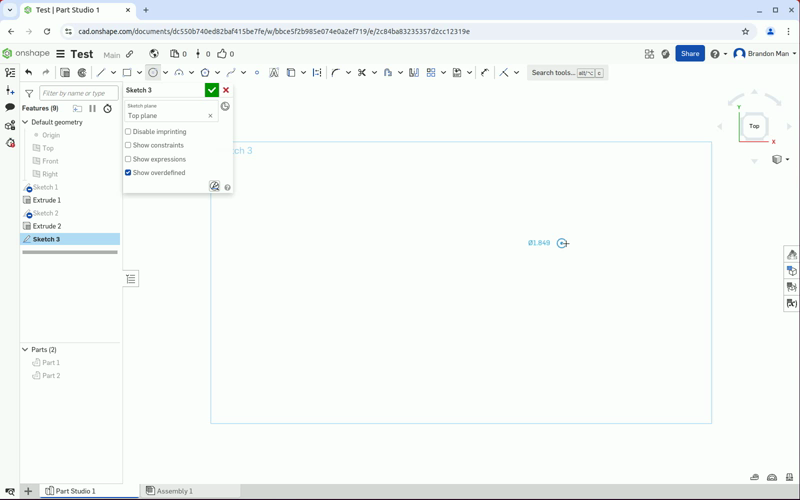
click(566, 243)
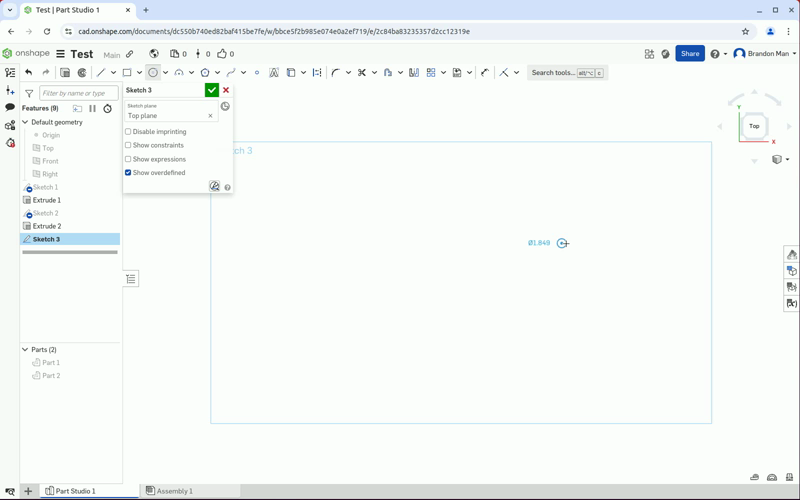
key(esc)
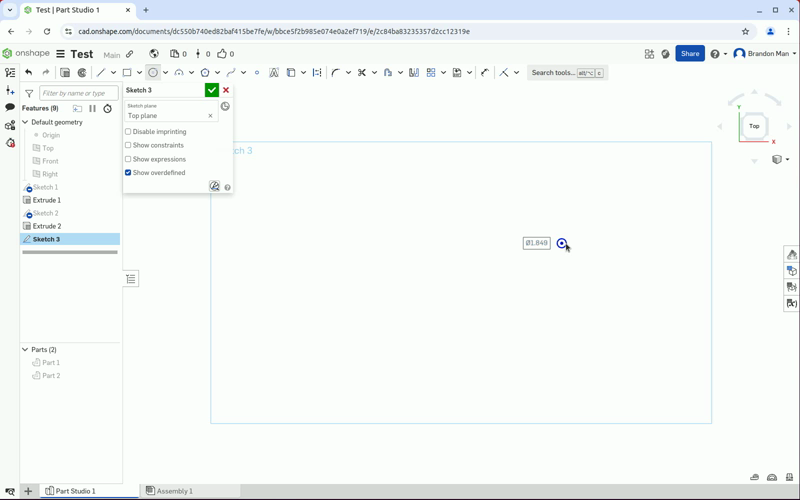
mouse_move(560, 244)
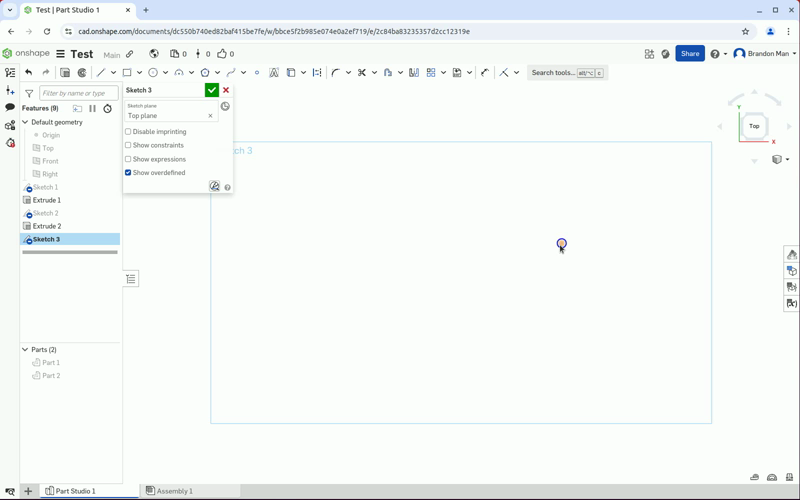
scroll(6)
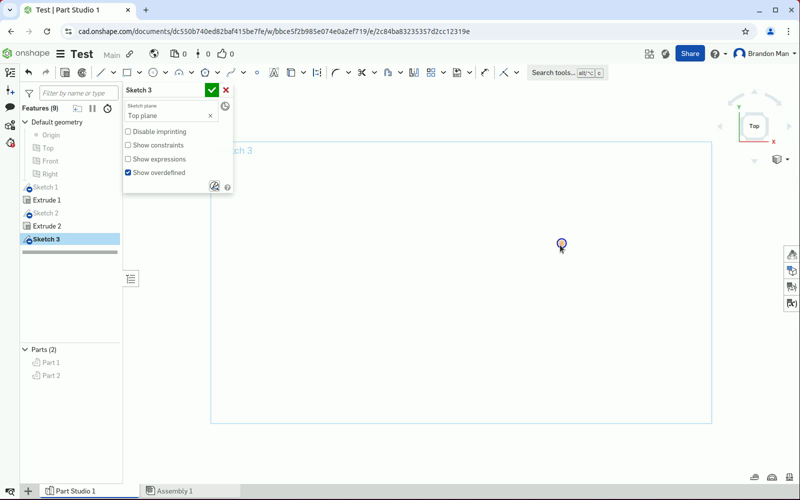
scroll(6)
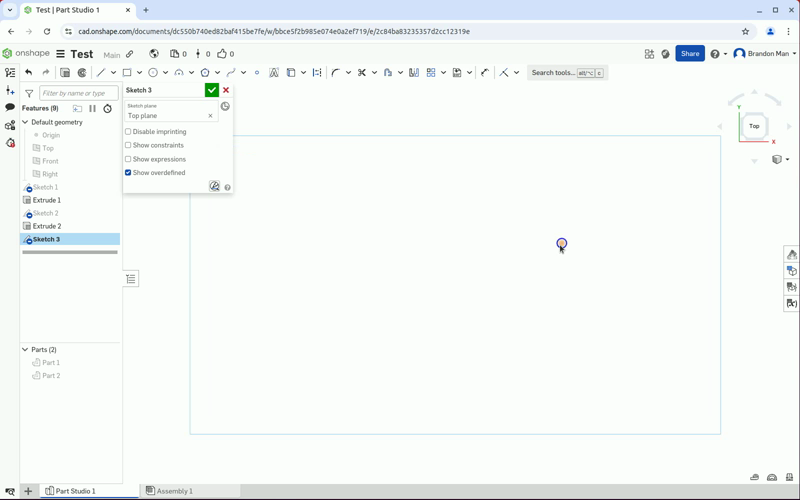
scroll(6)
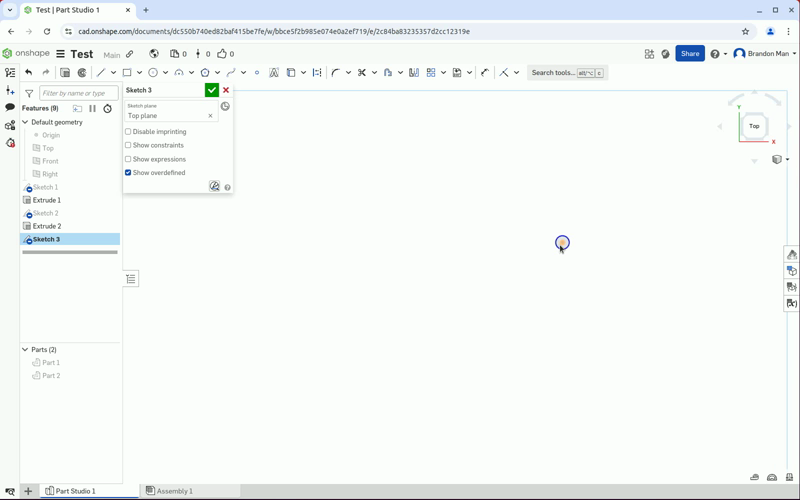
scroll(6)
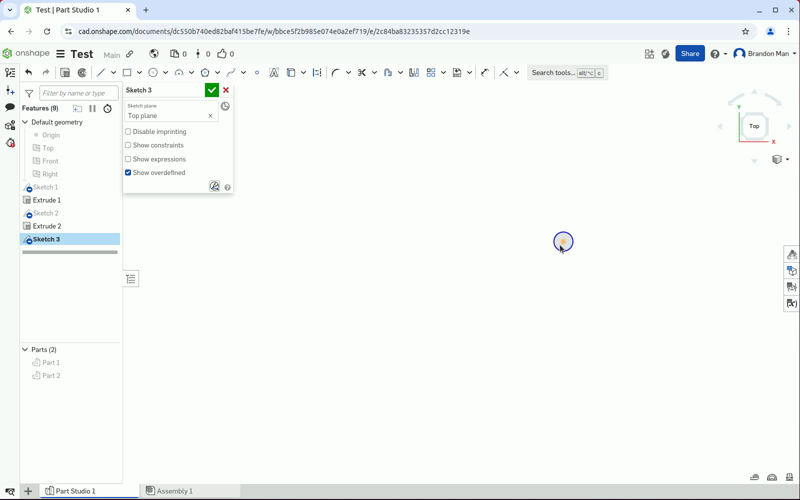
scroll(6)
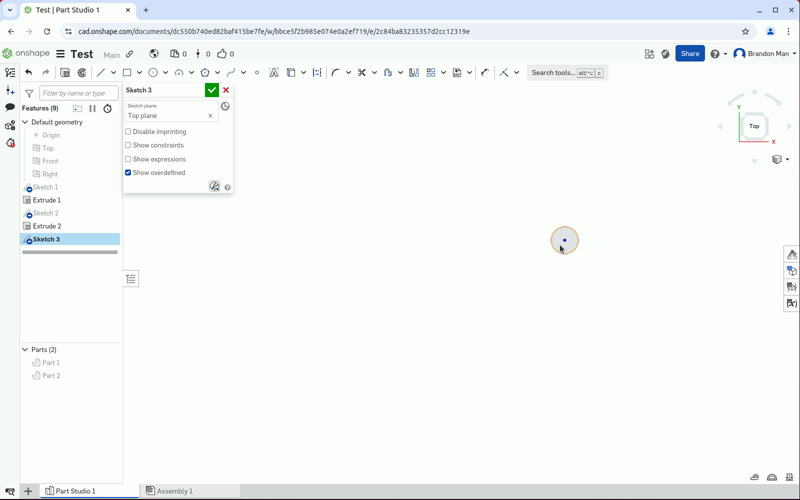
scroll(6)
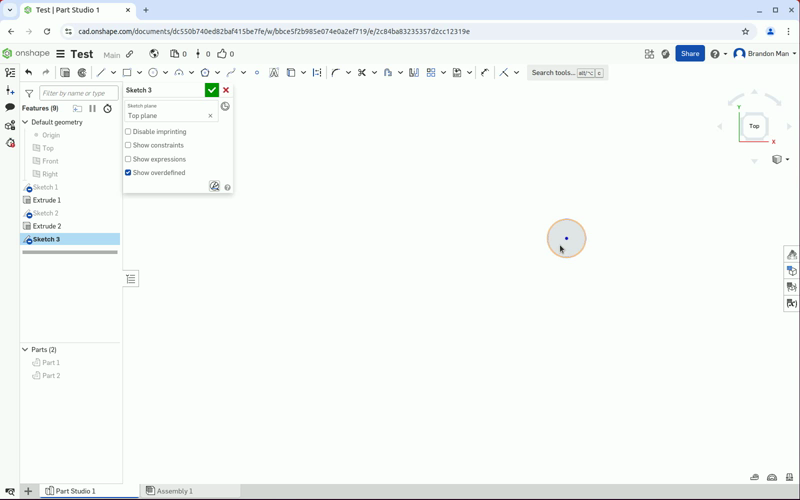
scroll(6)
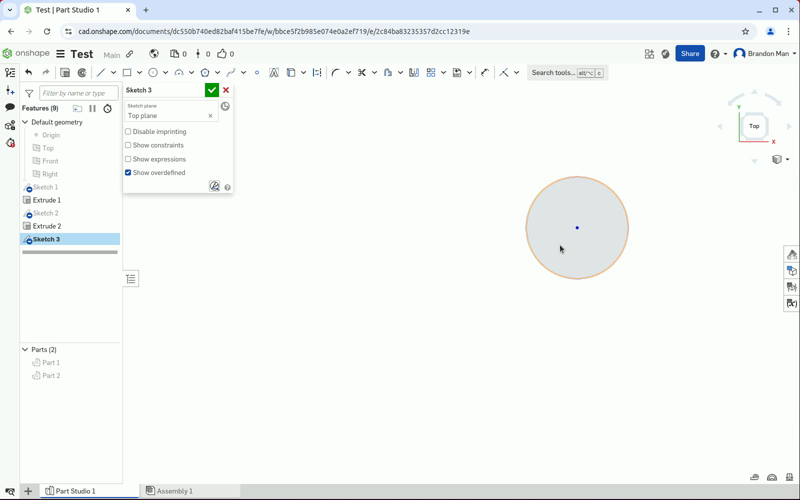
click(560, 244)
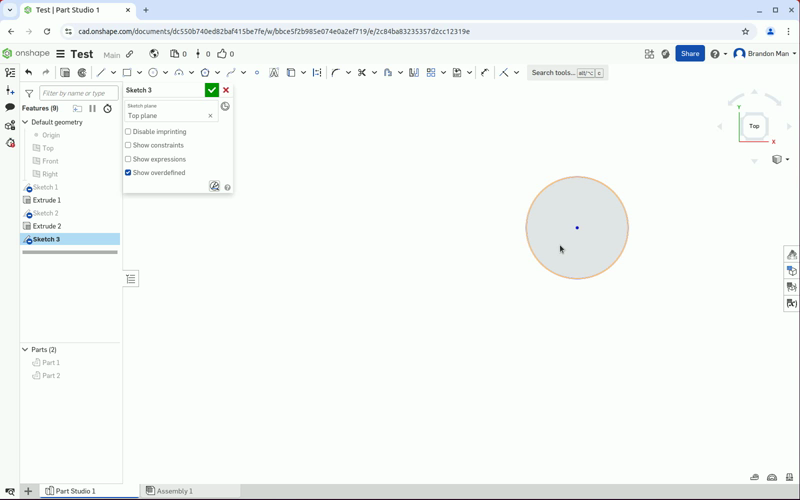
scroll(-6)
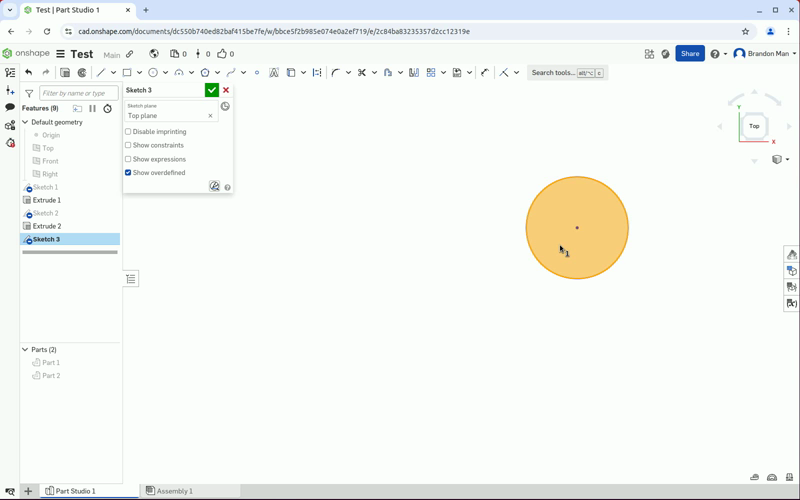
scroll(-6)
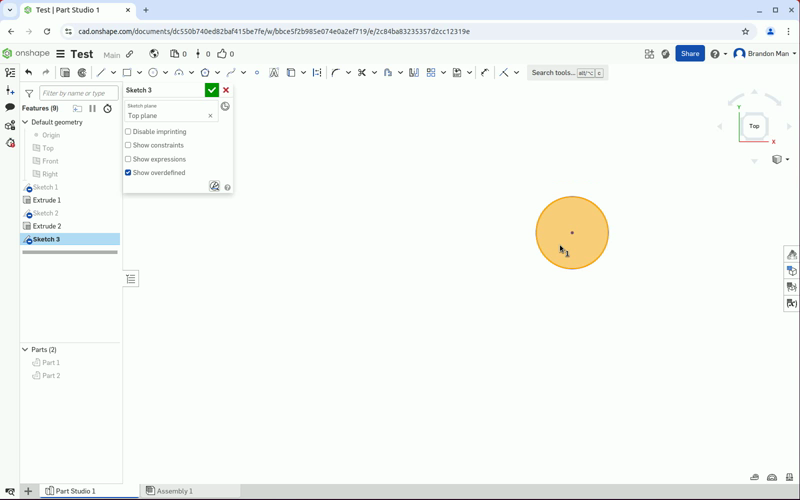
scroll(-6)
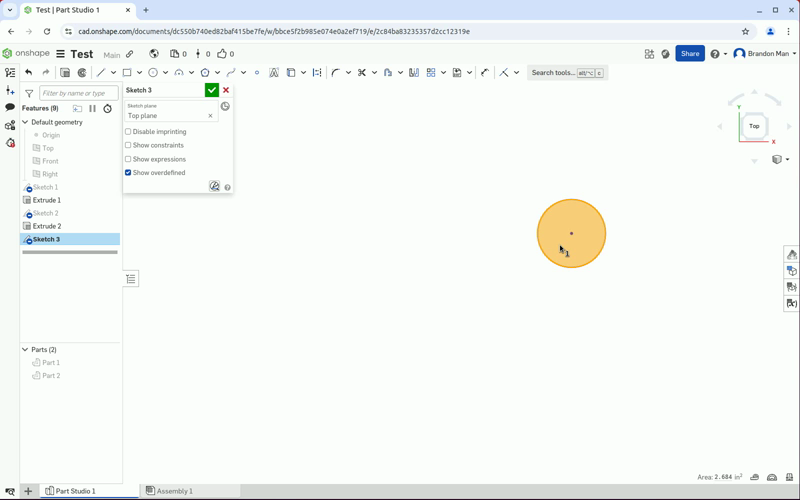
scroll(-6)
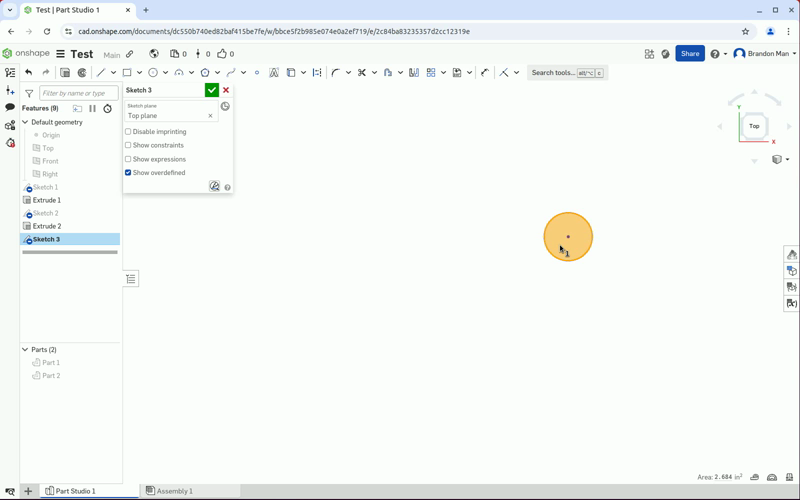
scroll(-6)
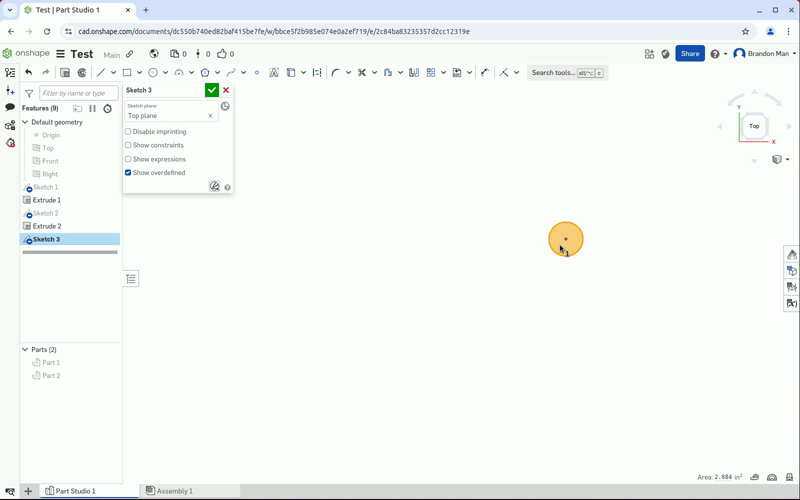
scroll(-6)
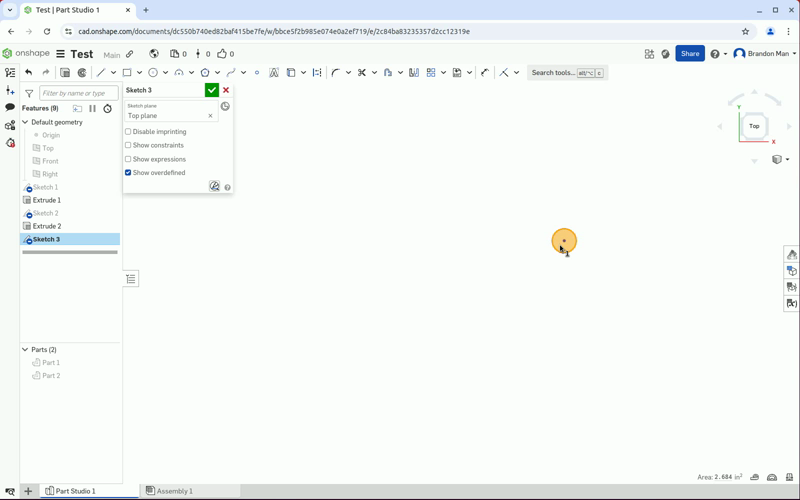
scroll(-6)
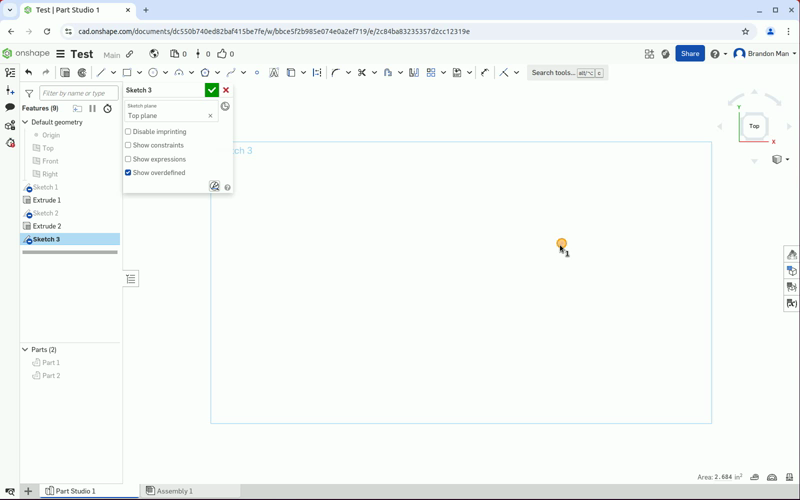
mouse_move(73, 352)
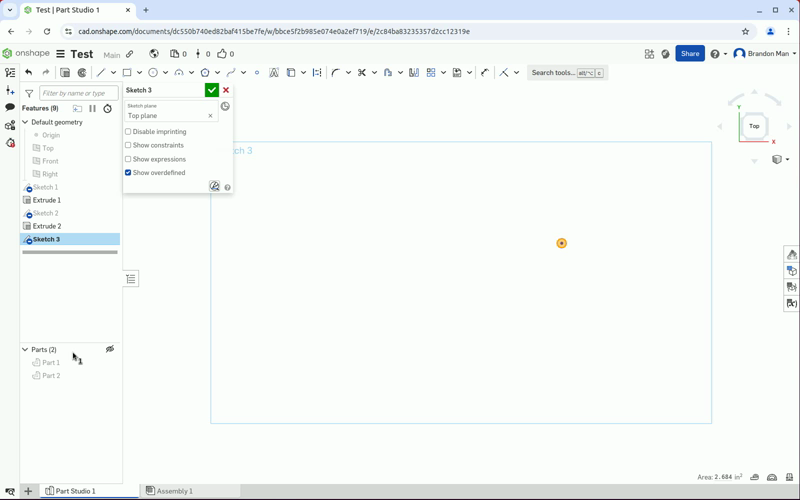
key(shift+y)
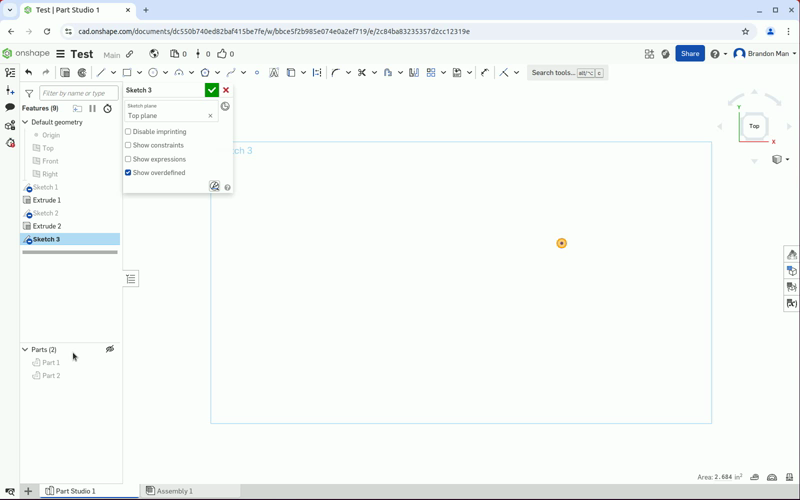
key(shift+e)
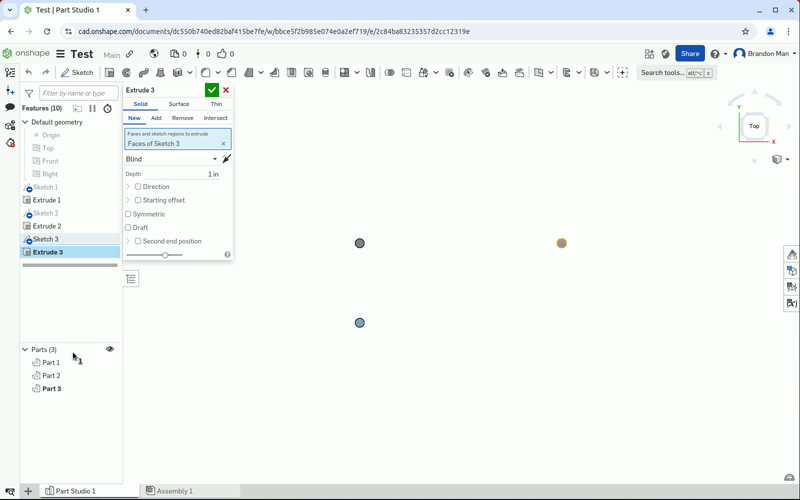
mouse_move(143, 106)
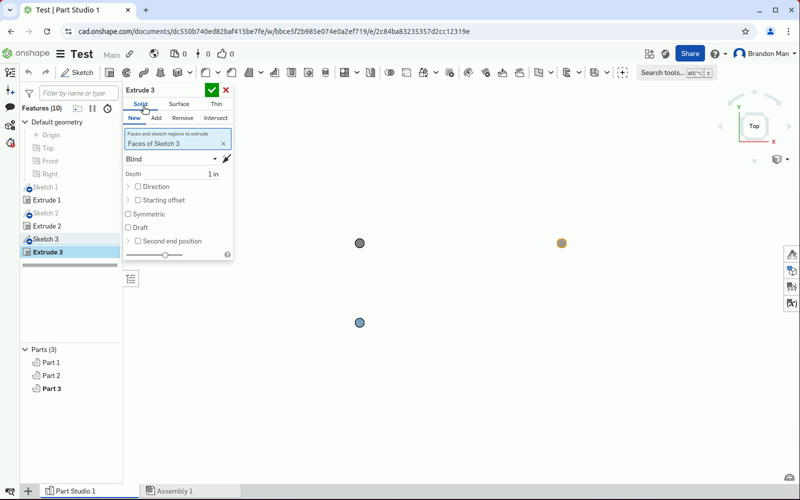
click(143, 106)
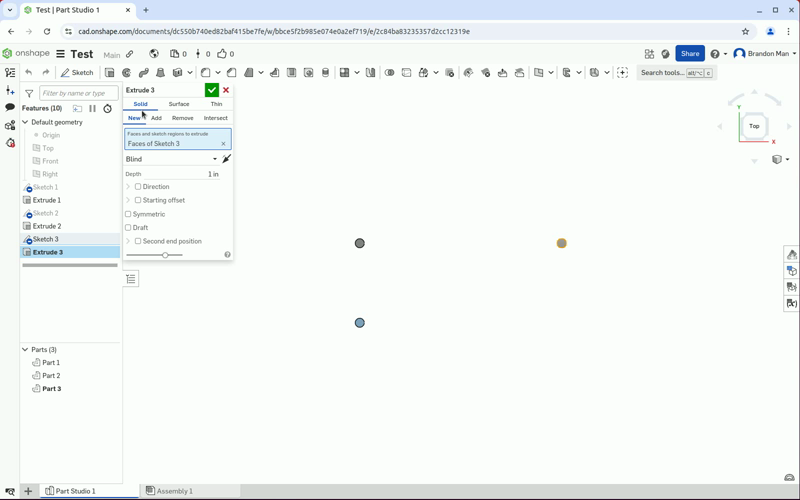
mouse_move(137, 120)
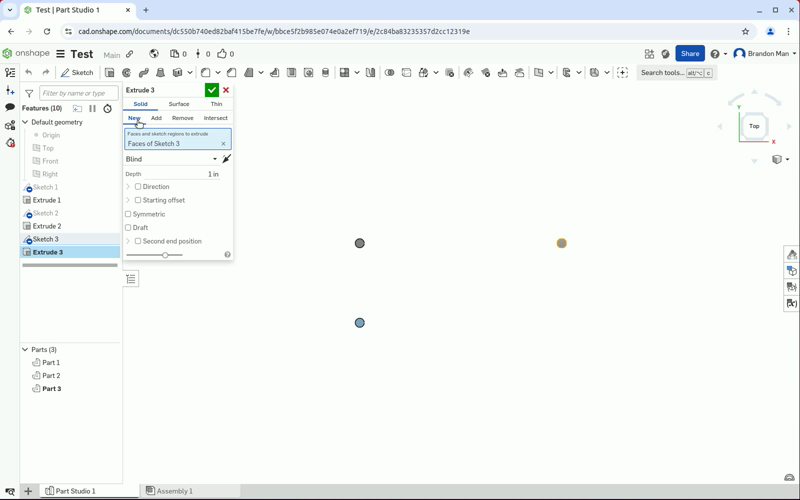
click(137, 120)
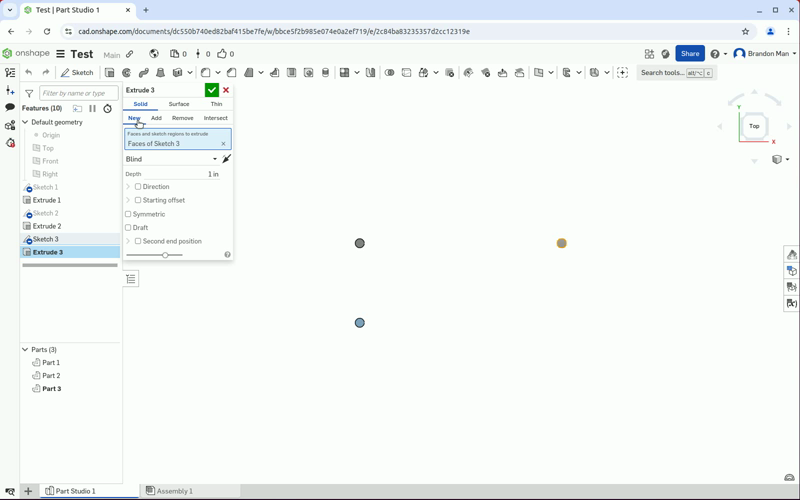
key(tab, 4)
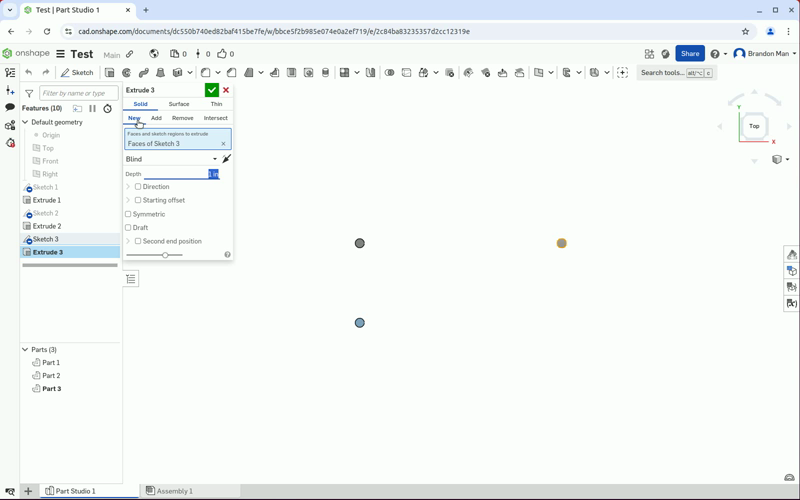
text(5.296)
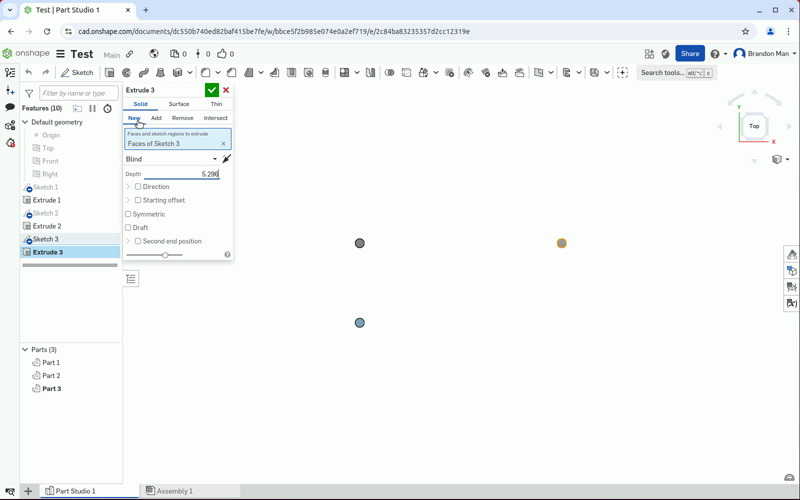
key(enter)
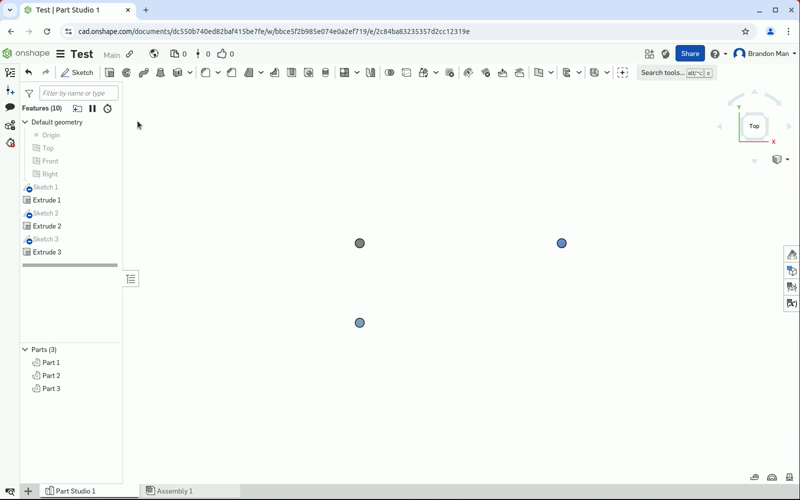
key(shift+h)
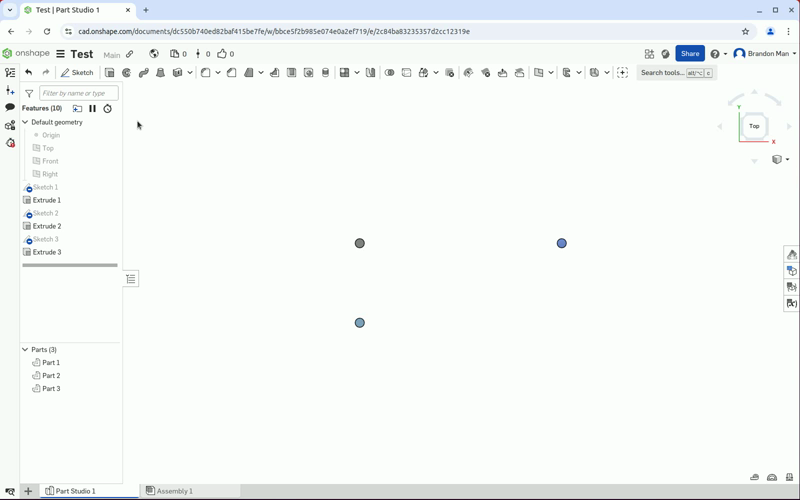
key(shift+h)
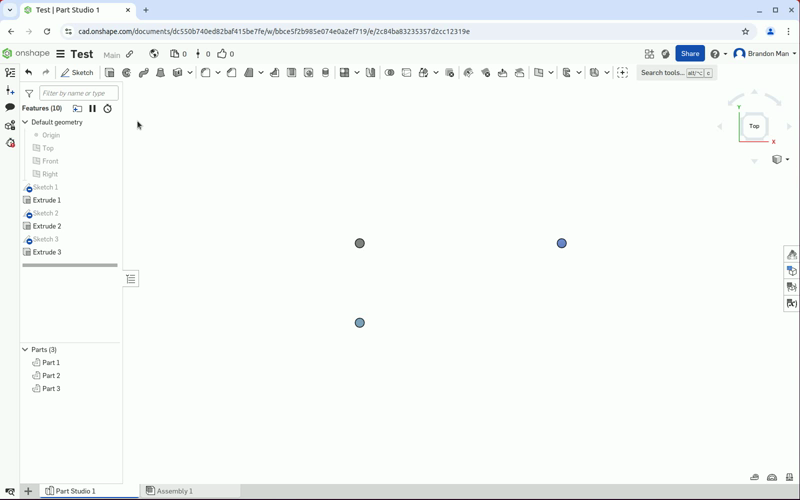
mouse_move(73, 189)
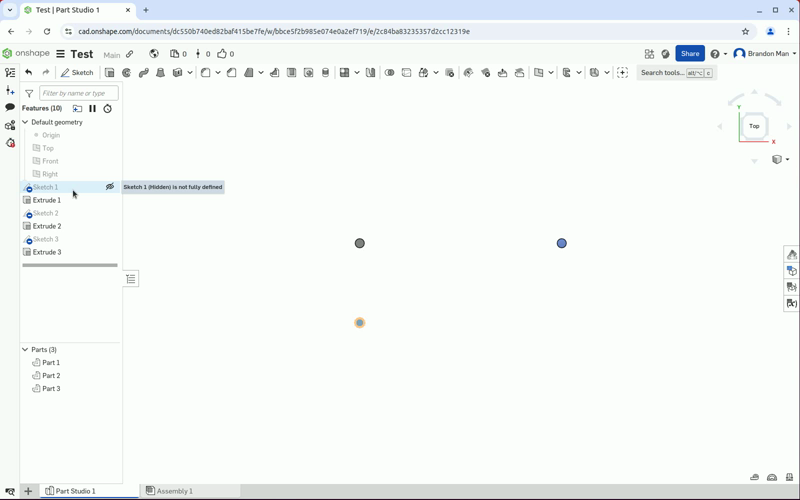
click(73, 189)
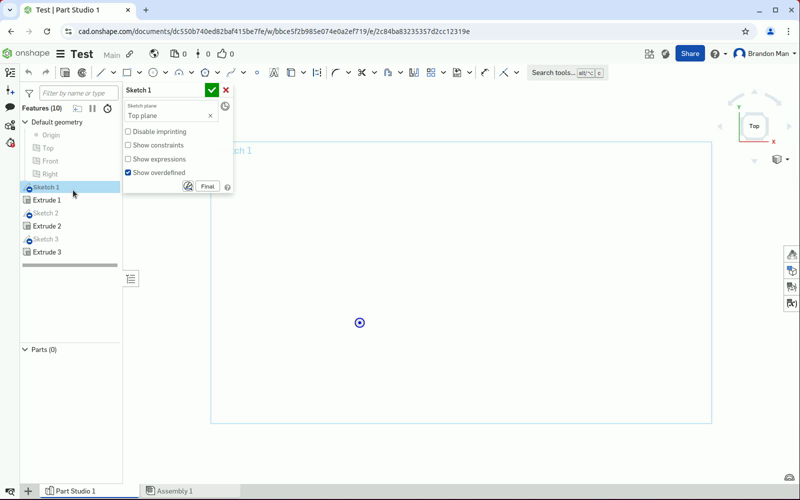
mouse_move(229, 92)
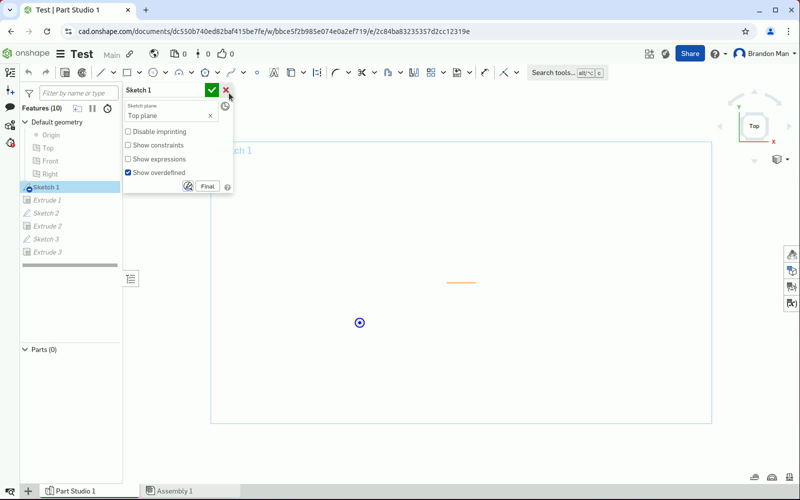
click(229, 92)
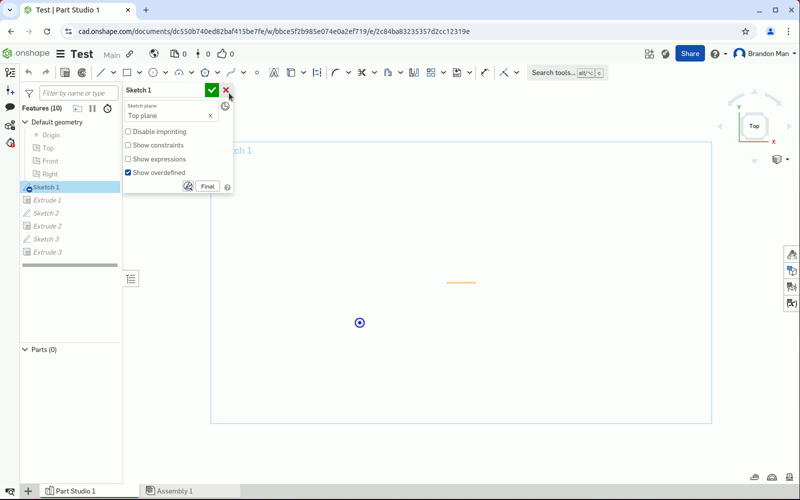
key(shift+s)
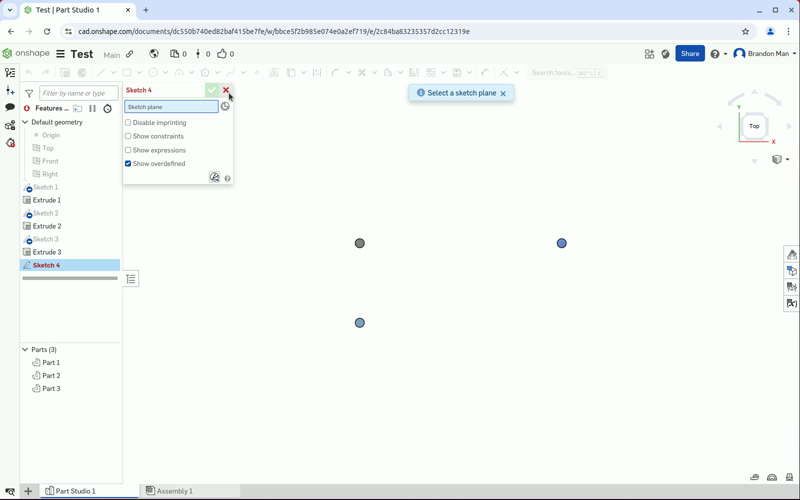
mouse_move(73, 150)
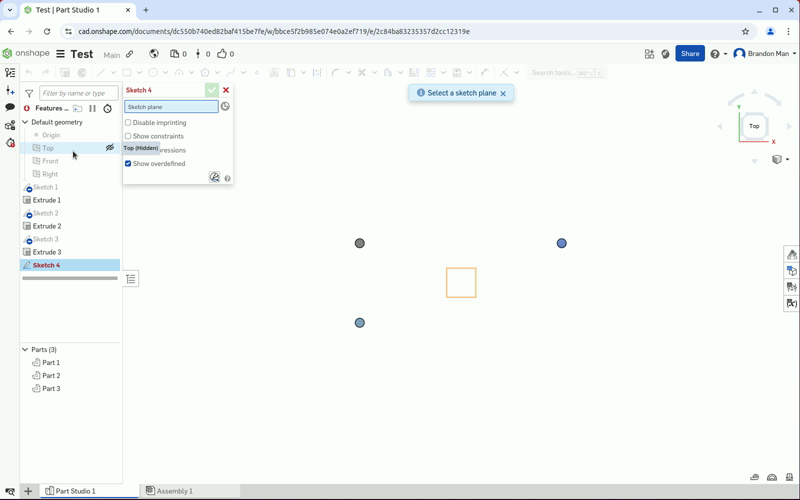
click(73, 150)
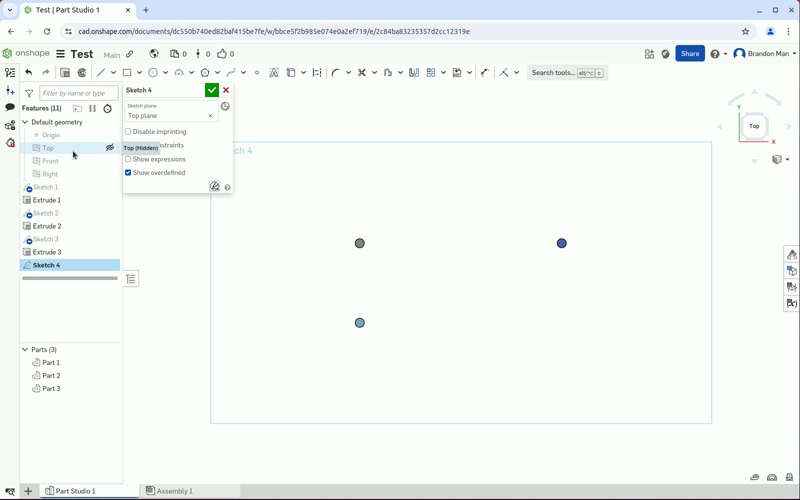
mouse_move(73, 352)
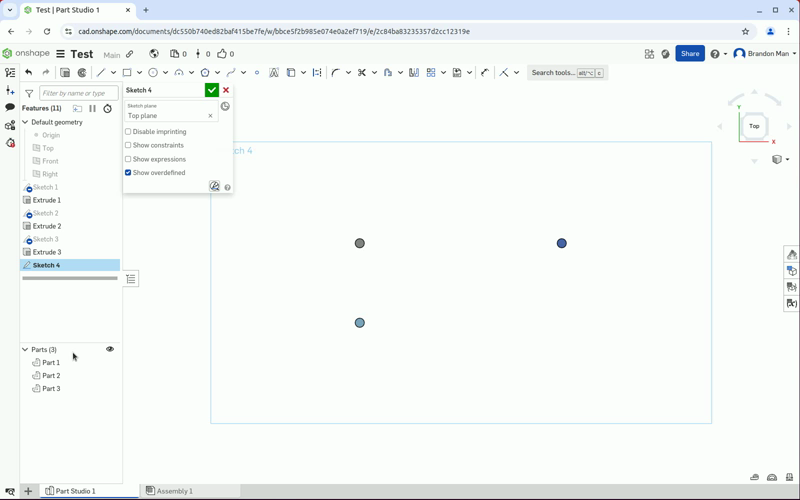
key(y)
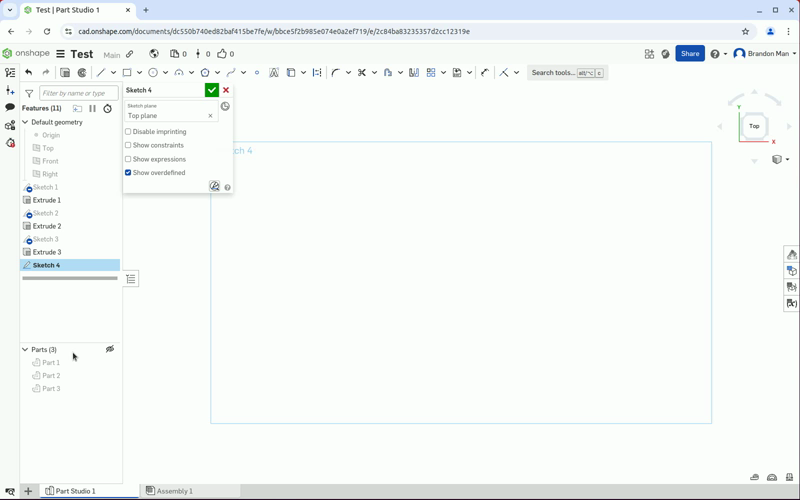
key(c)
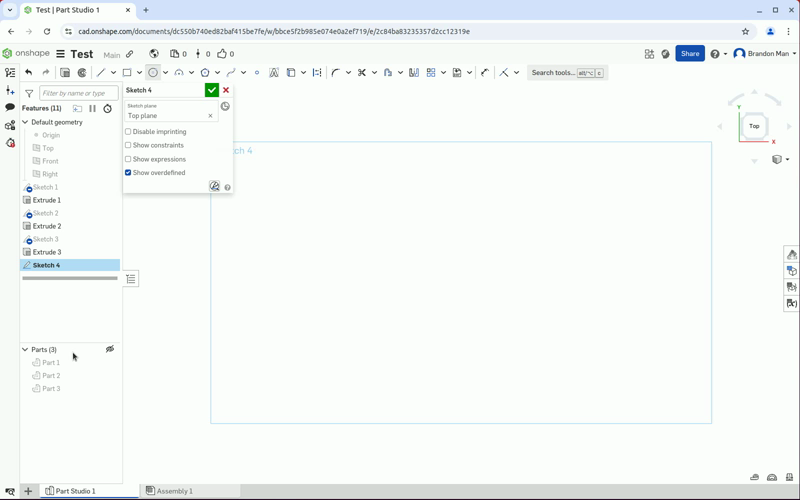
key_down(shift)
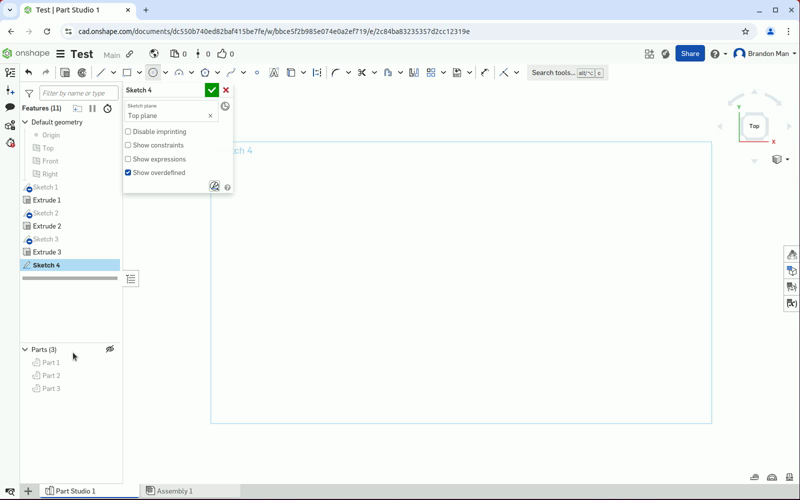
mouse_move(561, 322)
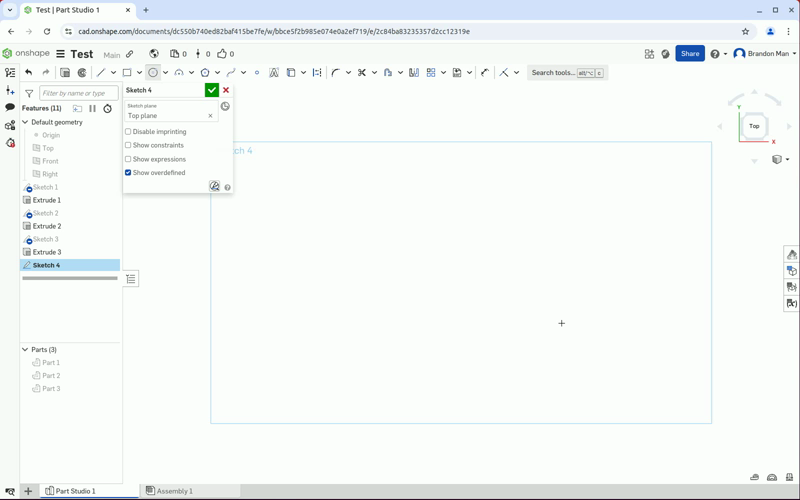
click(561, 322)
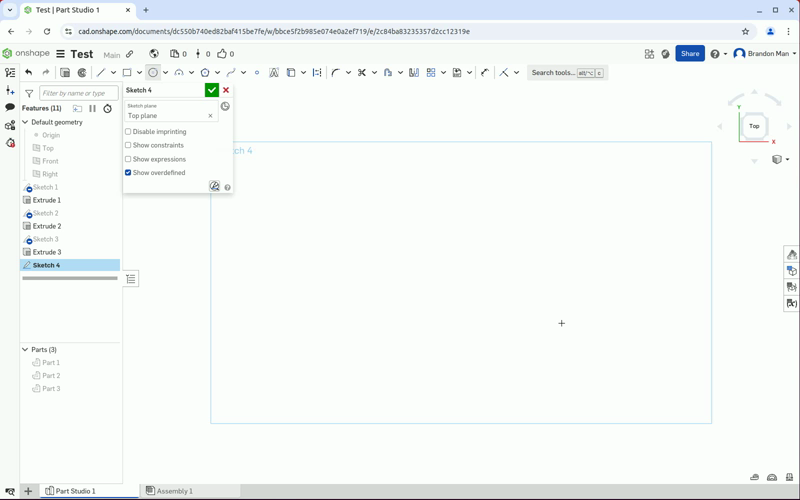
key_up(shift)
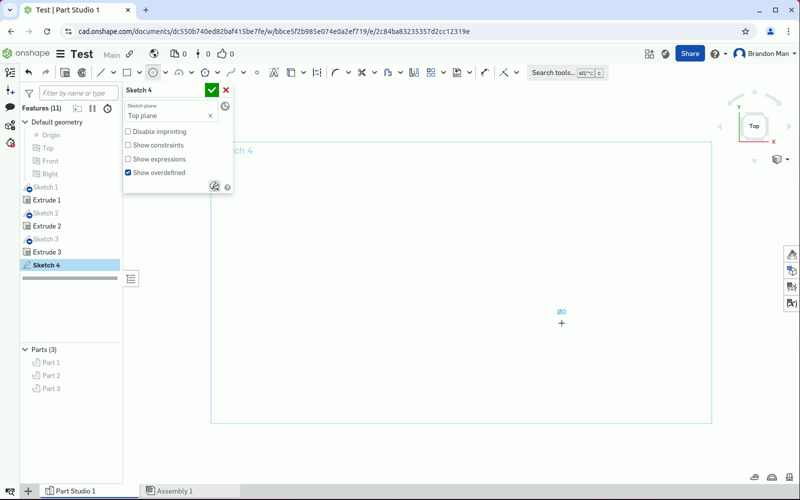
mouse_move(566, 322)
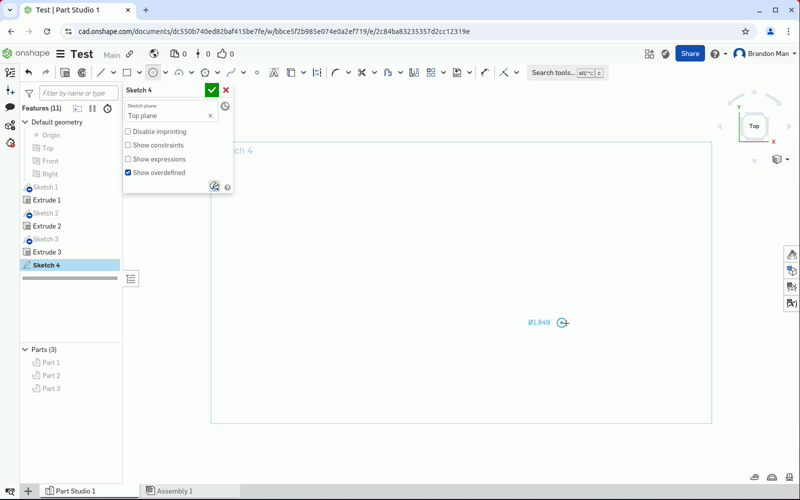
click(566, 322)
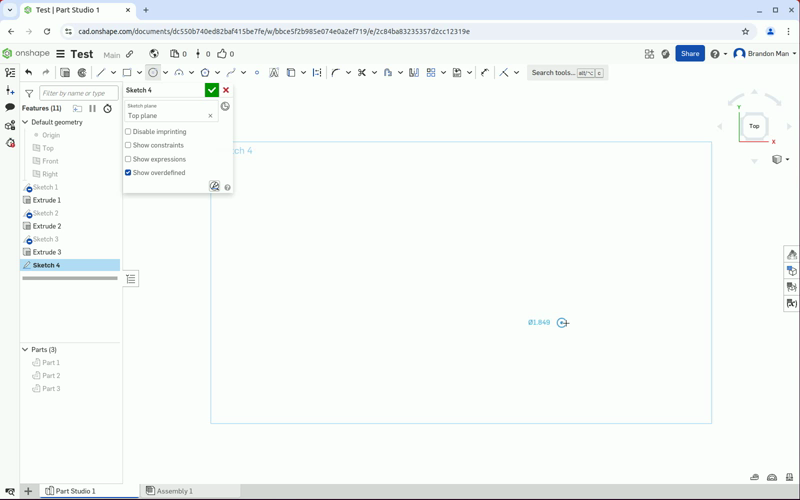
key(esc)
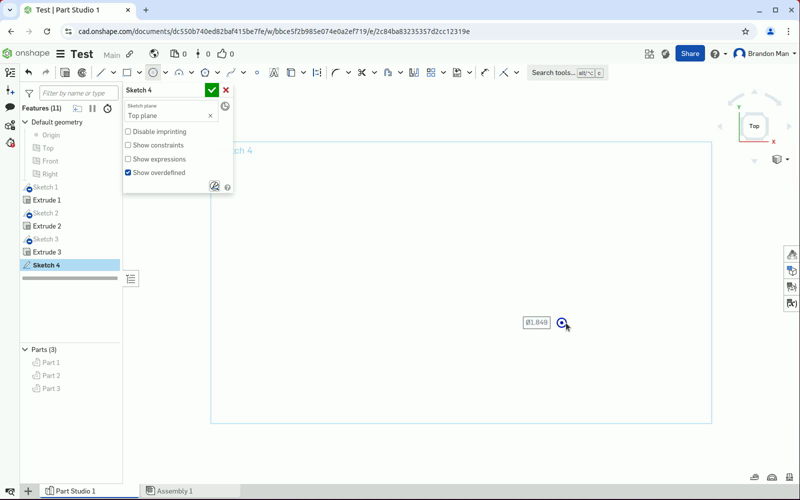
mouse_move(565, 323)
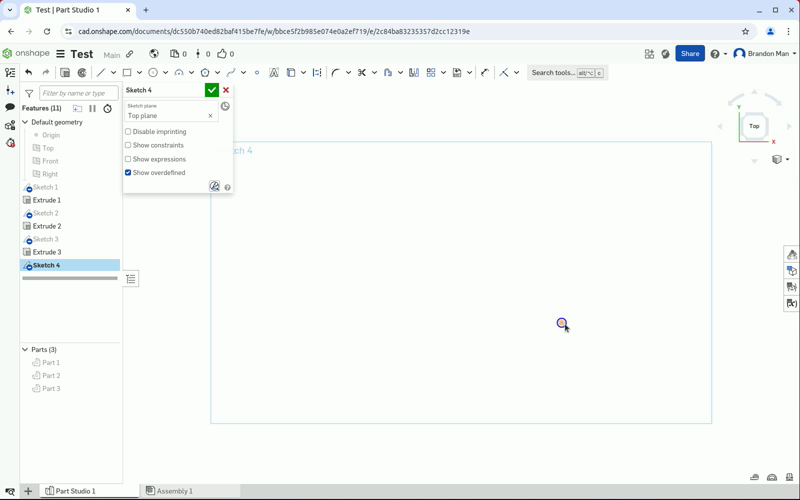
scroll(6)
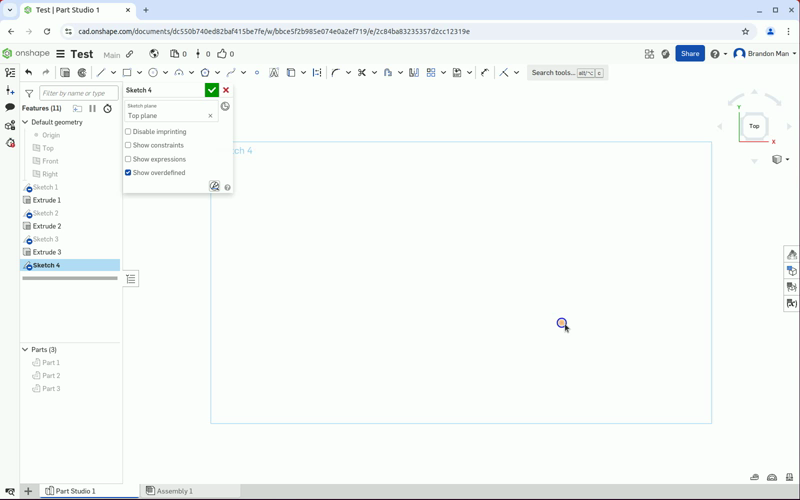
scroll(6)
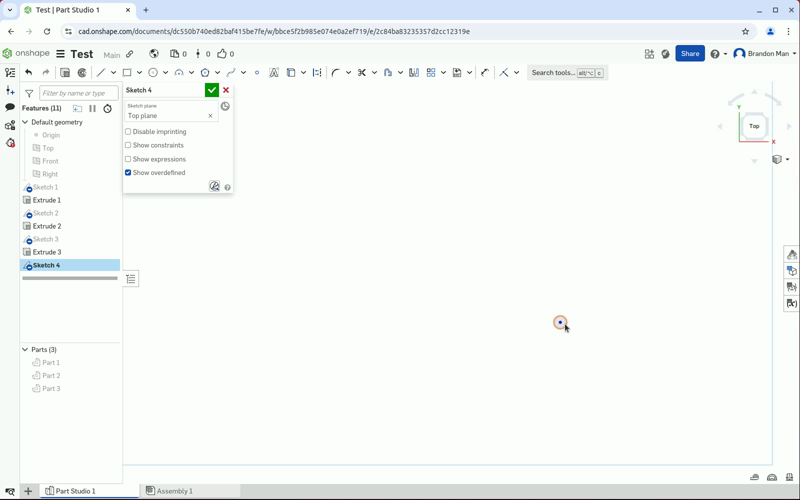
scroll(6)
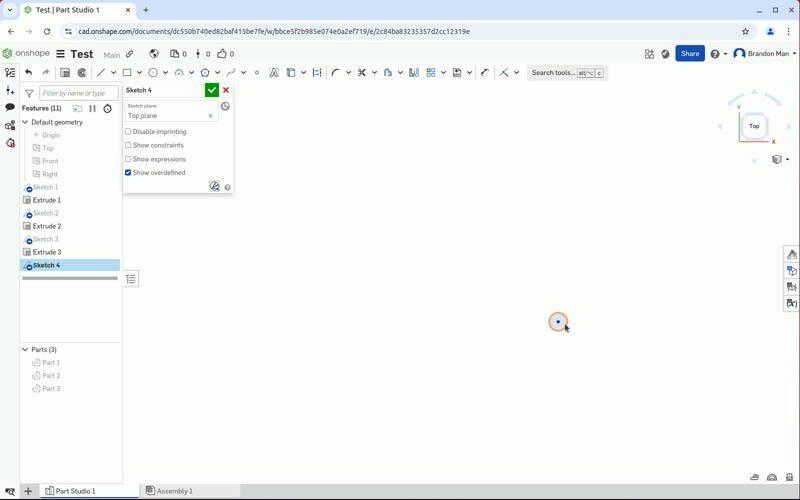
scroll(6)
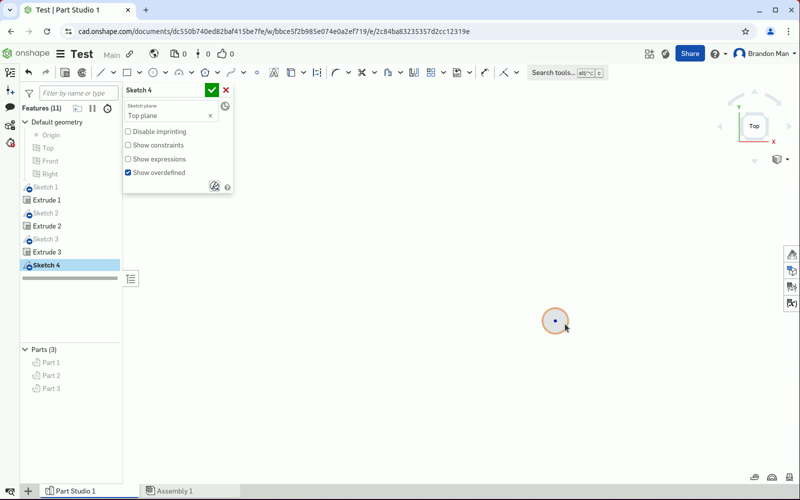
scroll(6)
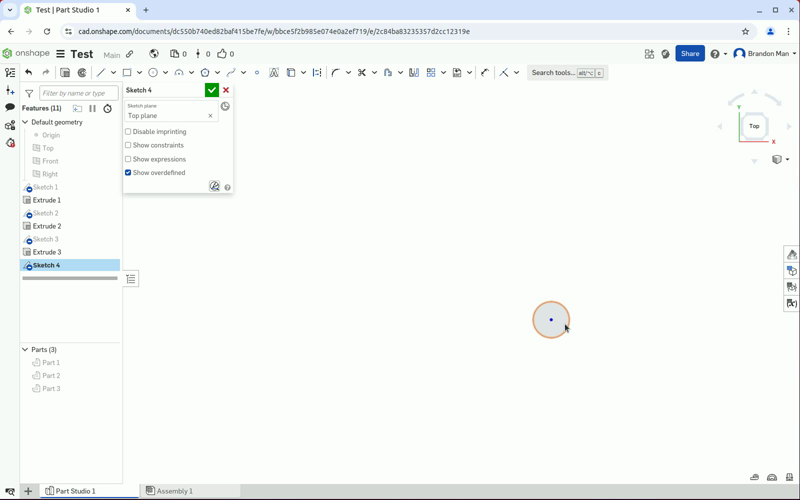
scroll(6)
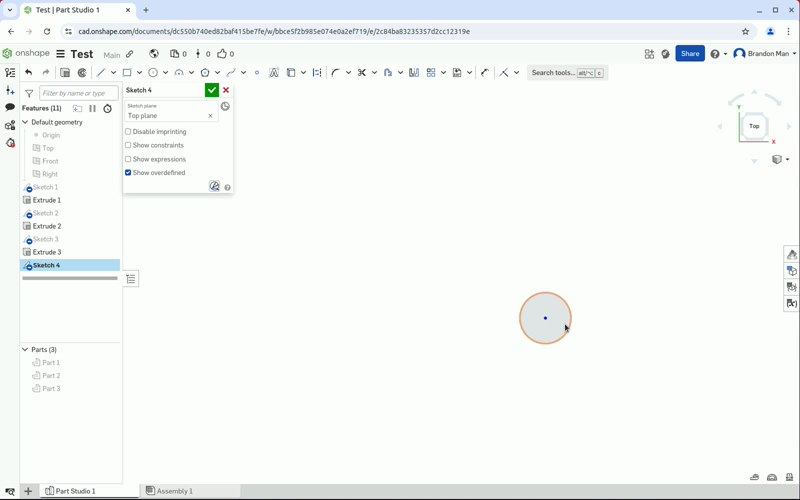
scroll(6)
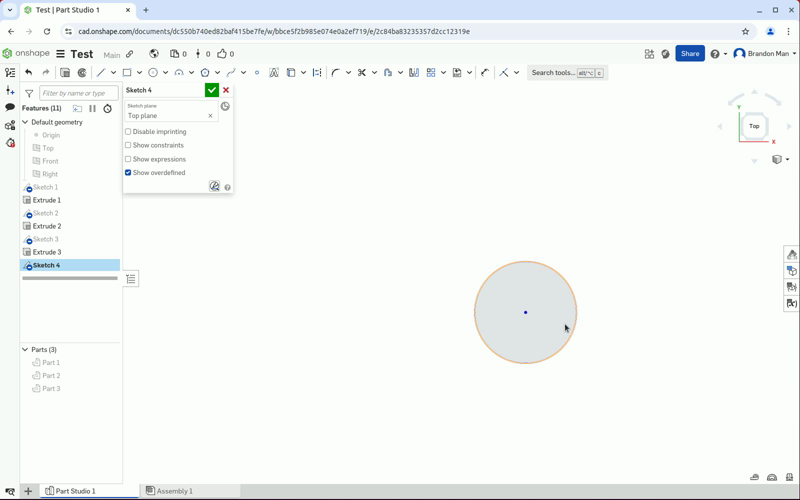
click(565, 323)
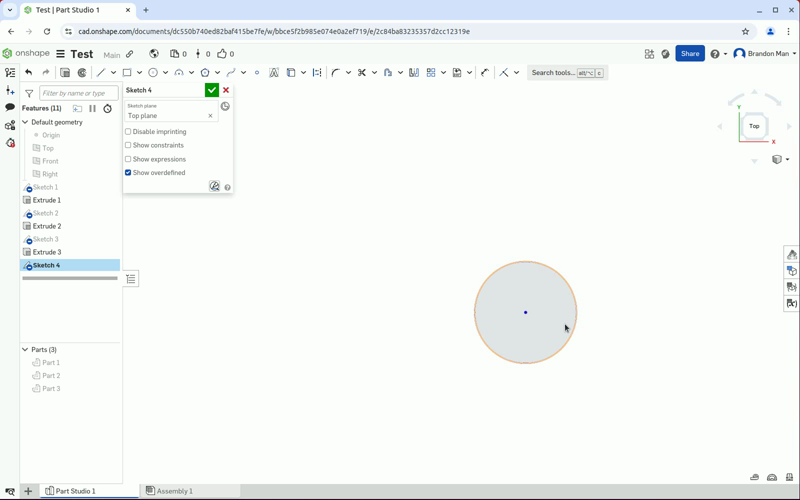
scroll(-6)
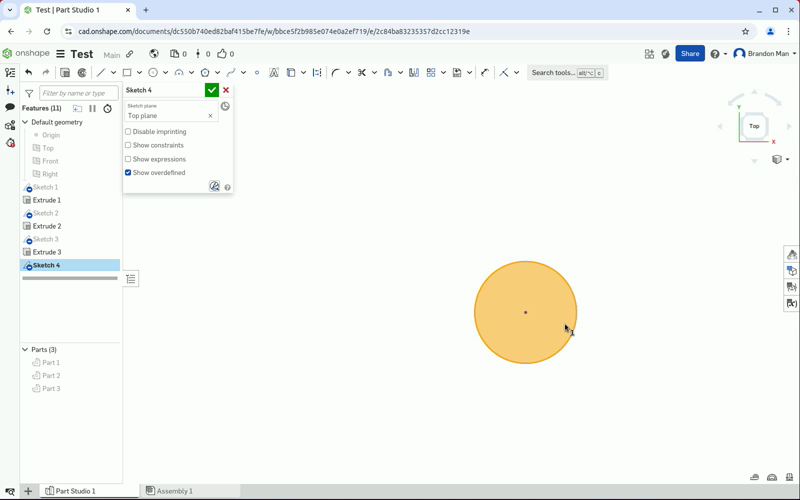
scroll(-6)
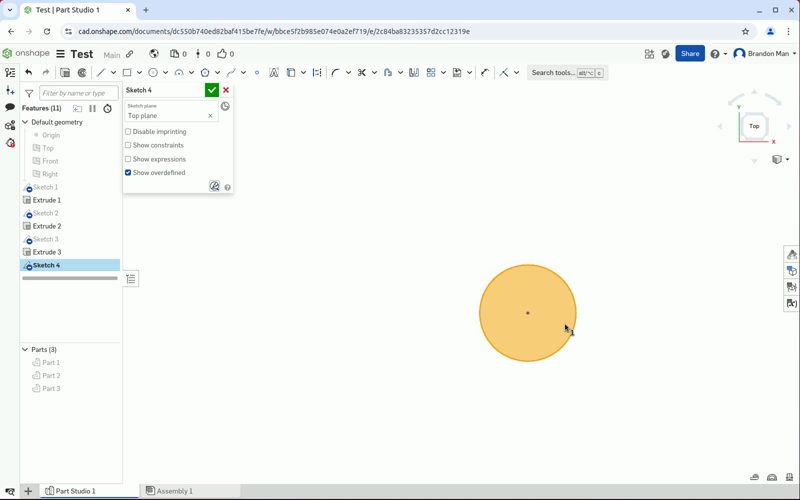
scroll(-6)
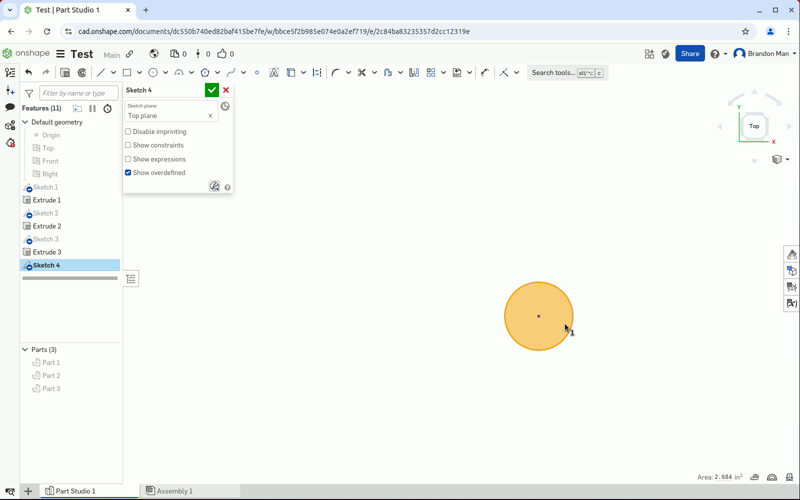
scroll(-6)
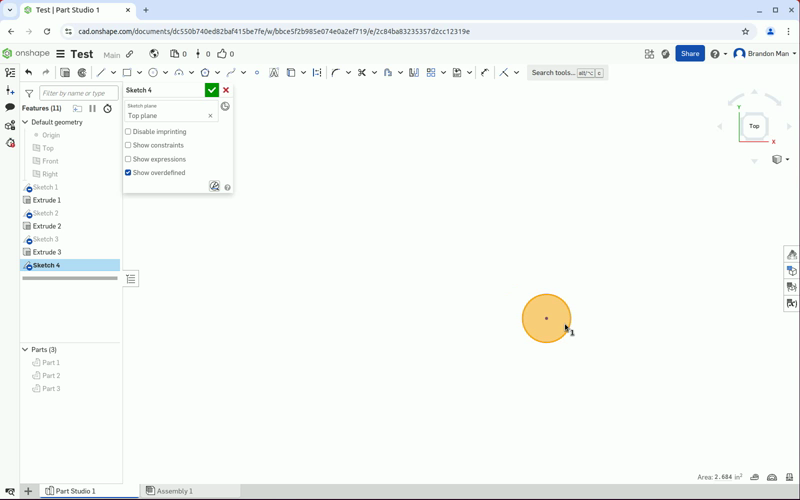
scroll(-6)
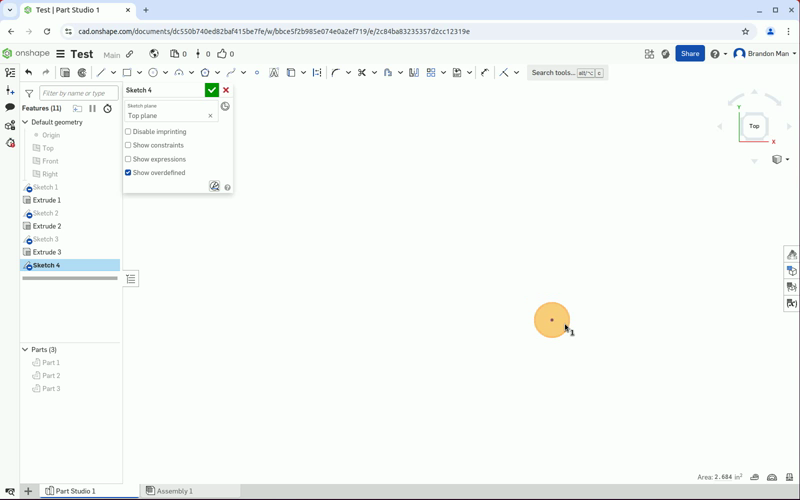
scroll(-6)
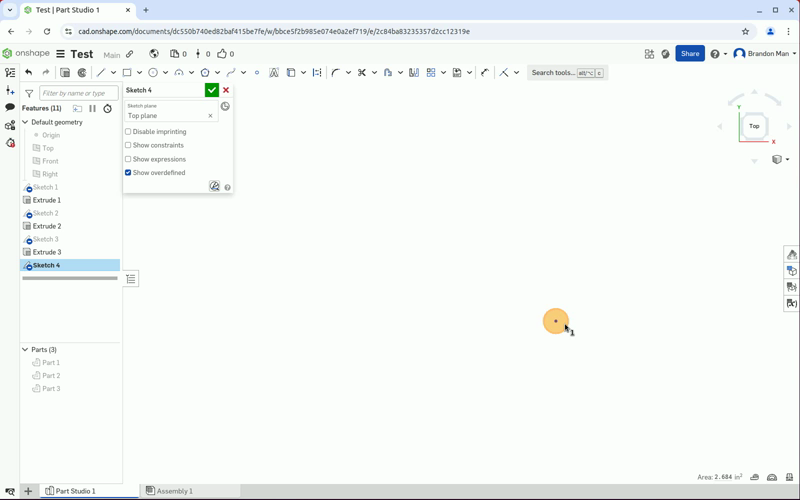
scroll(-6)
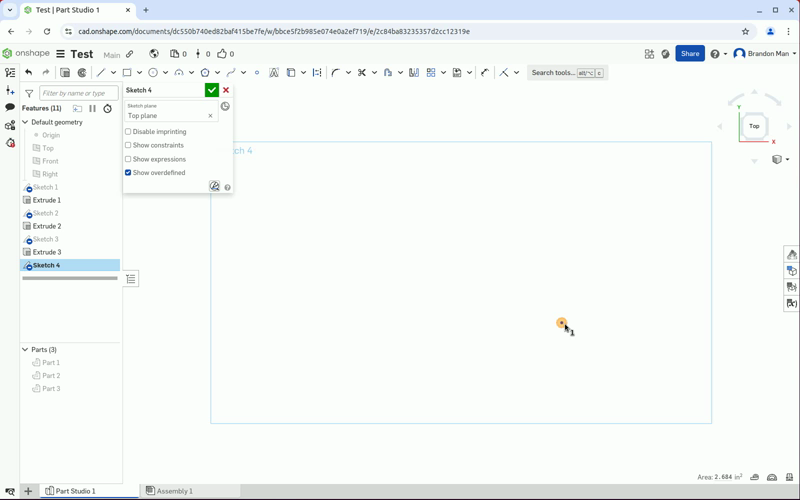
mouse_move(73, 352)
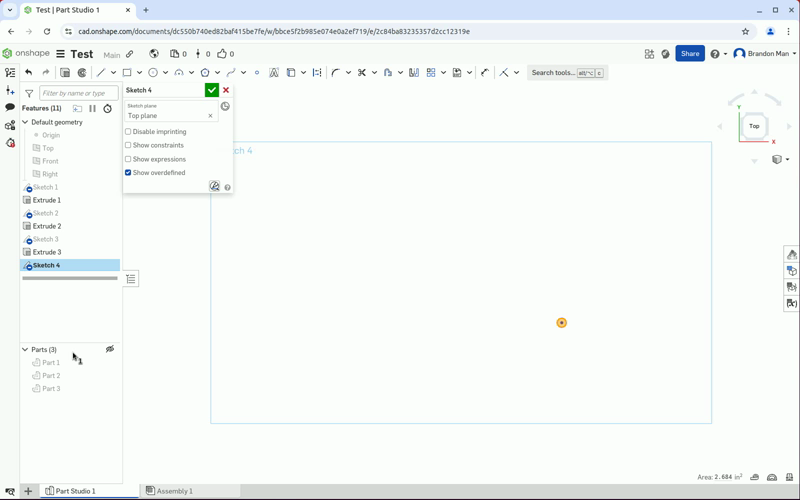
key(shift+y)
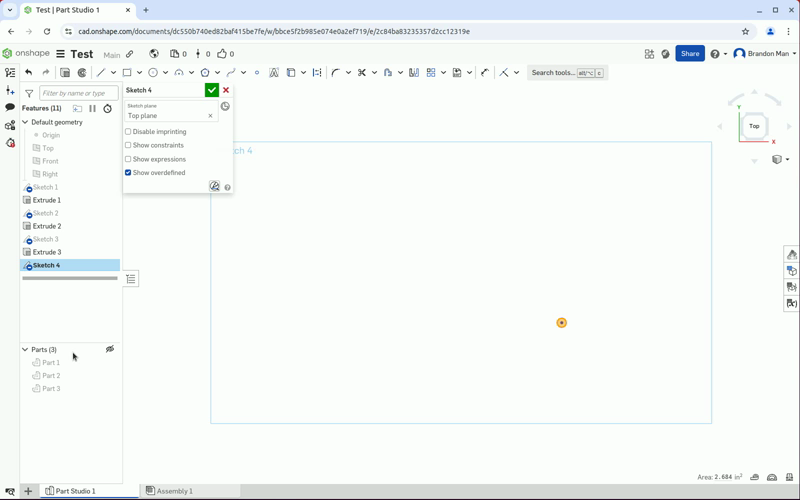
key(shift+e)
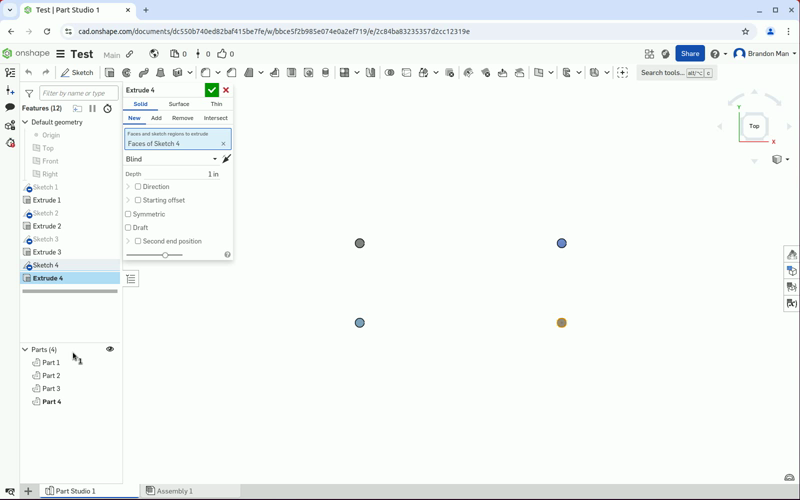
mouse_move(143, 106)
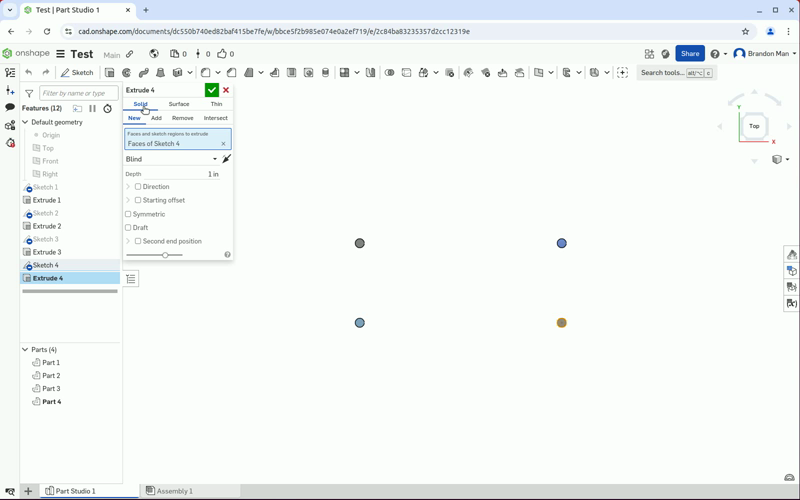
click(143, 106)
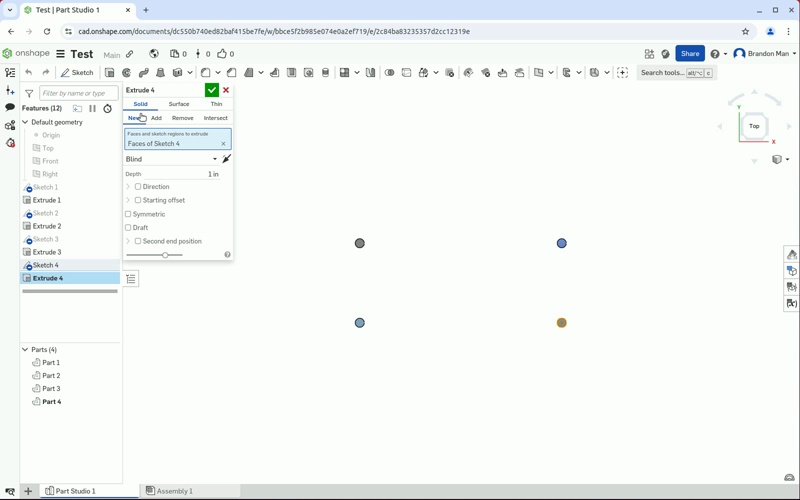
mouse_move(137, 120)
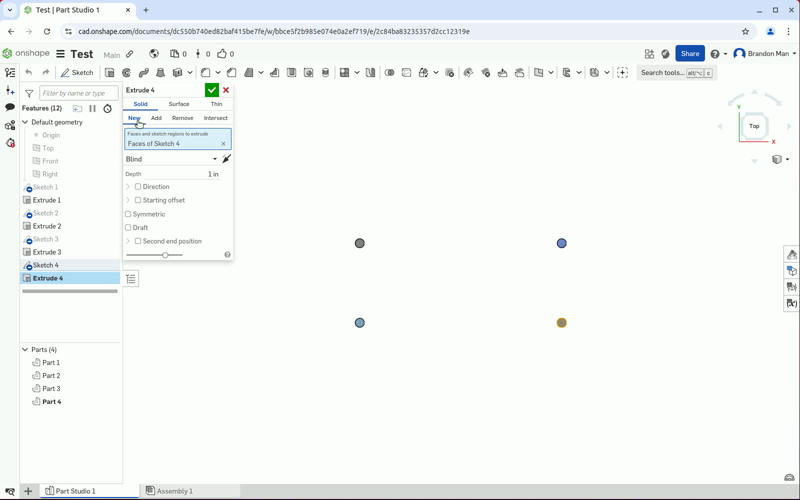
click(137, 120)
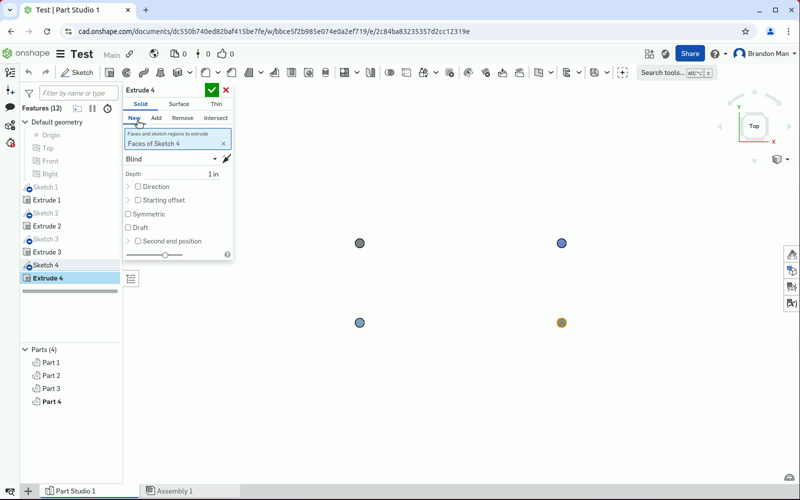
key(tab, 4)
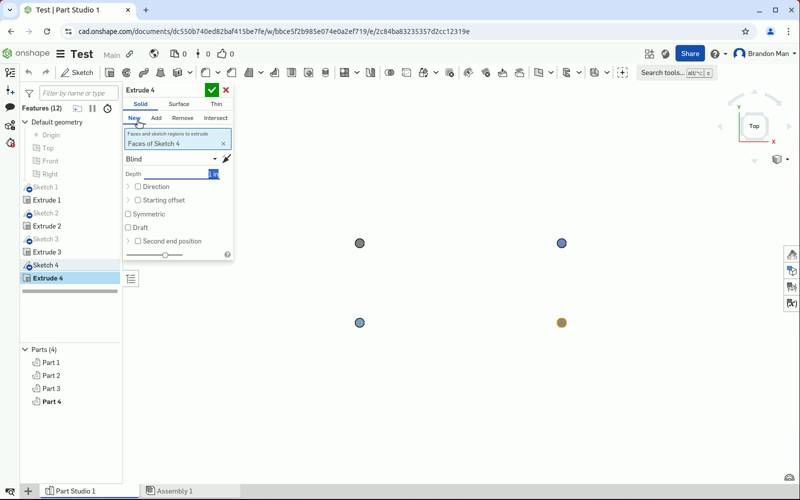
text(5.296)
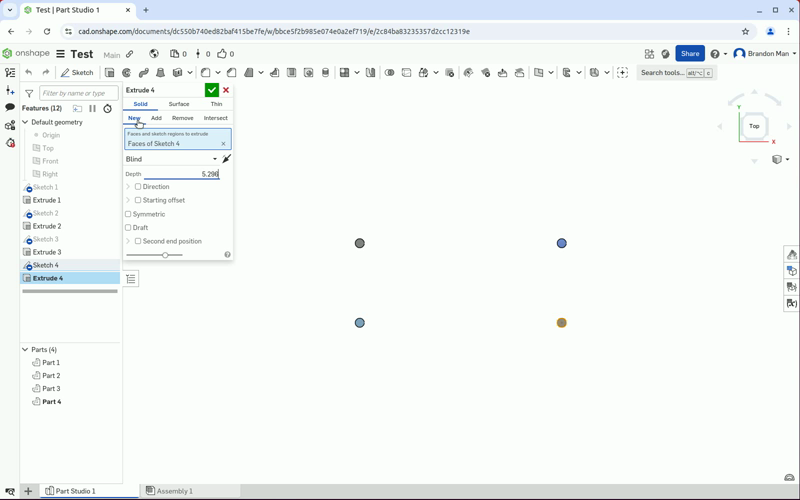
key(enter)
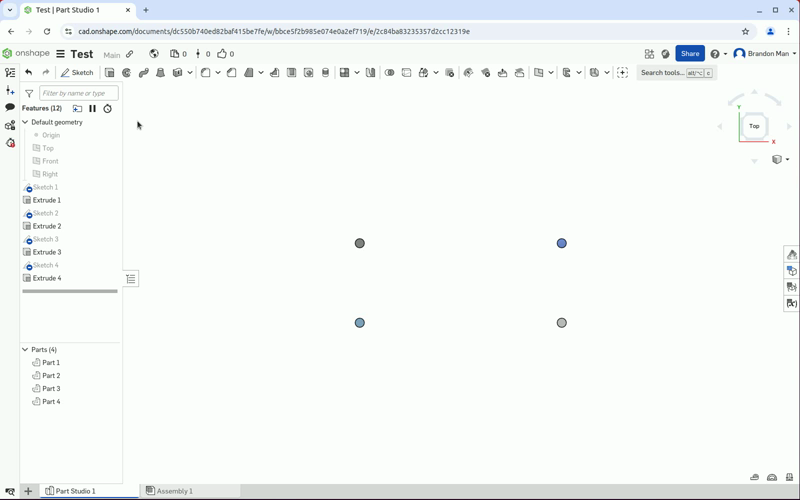
key(shift+h)
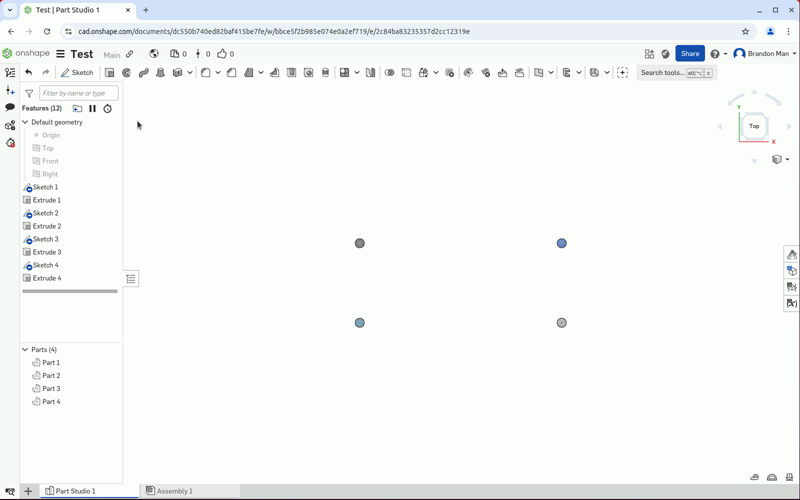
key(shift+h)
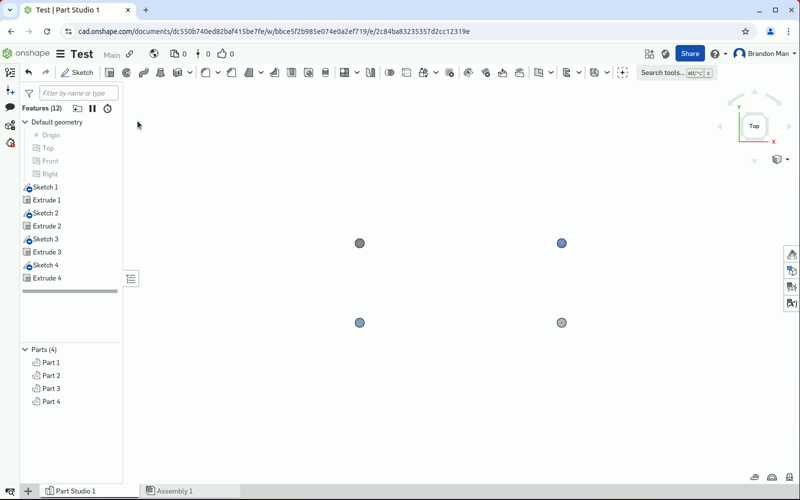
key(shift+7)
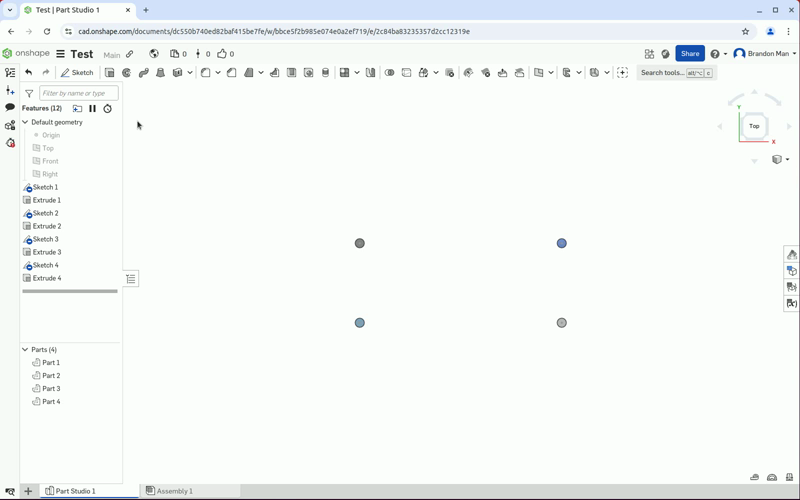
key(up, 3)
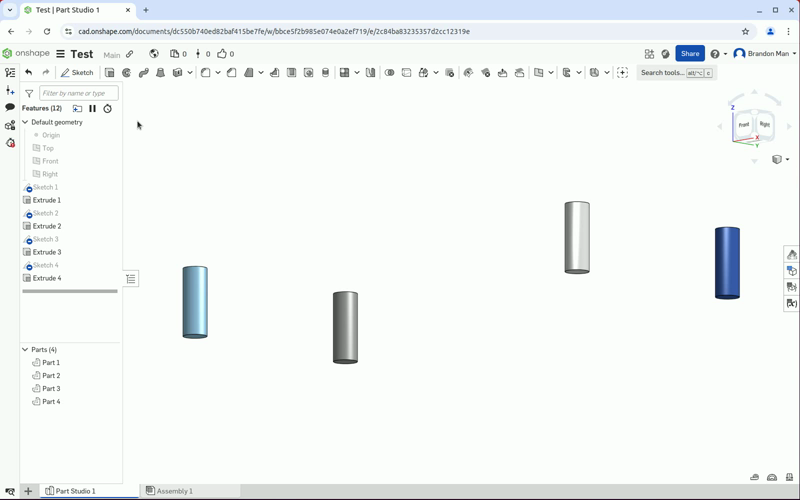
key(left, 3)
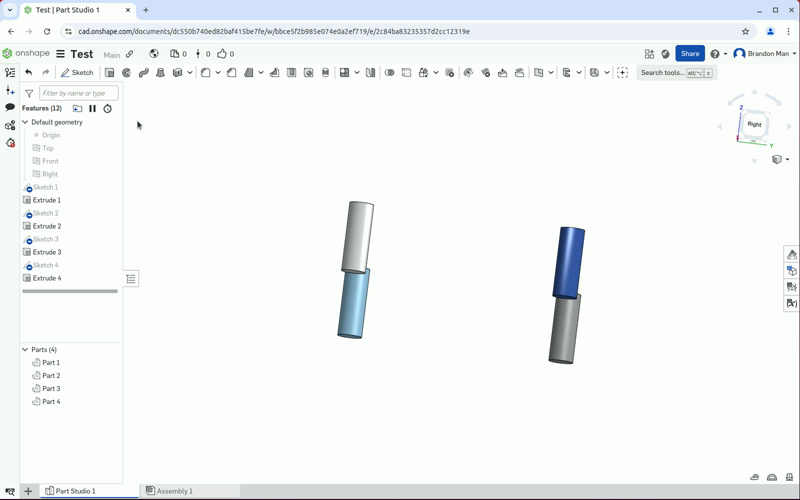
key(right, 3)
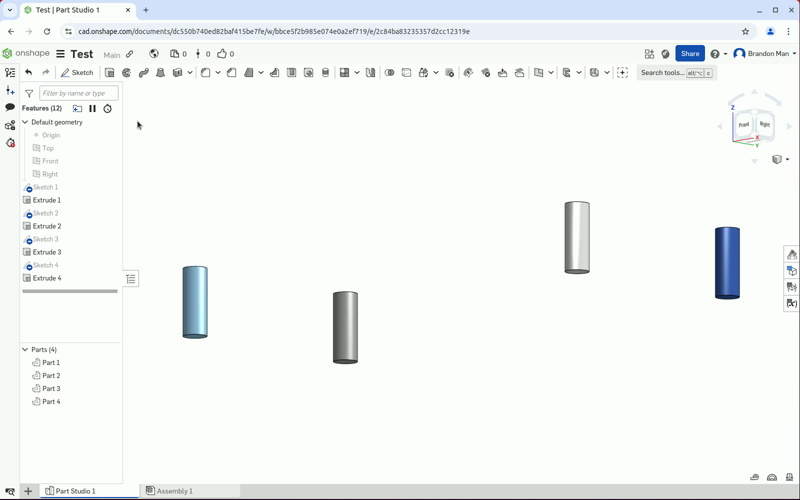
key(down, 3)
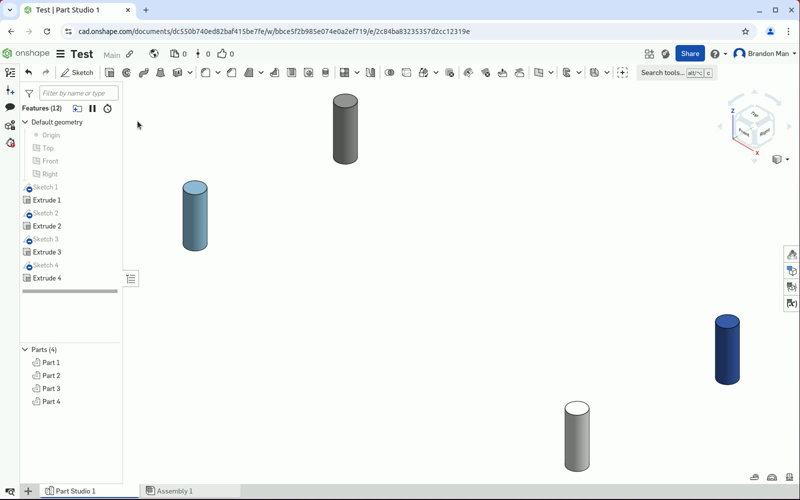
mouse_move(73, 189)
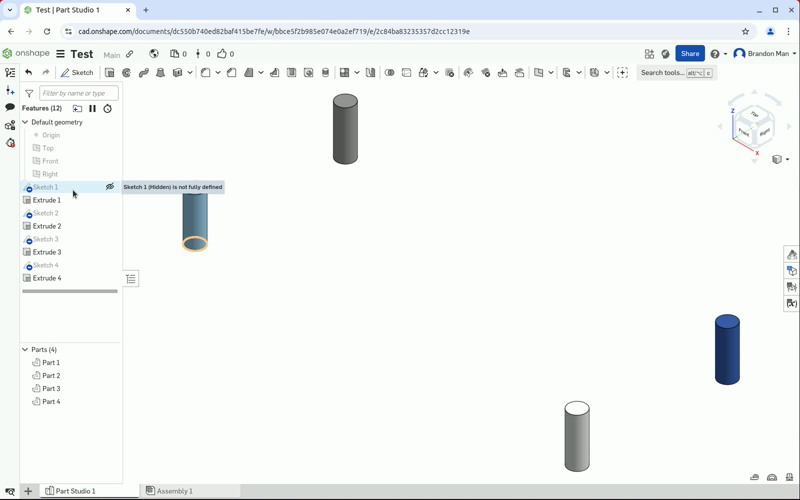
click(73, 189)